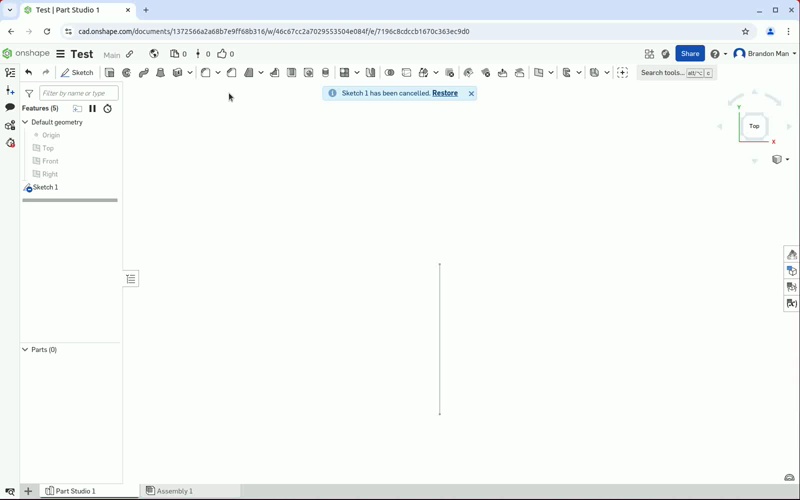
key(shift+h)
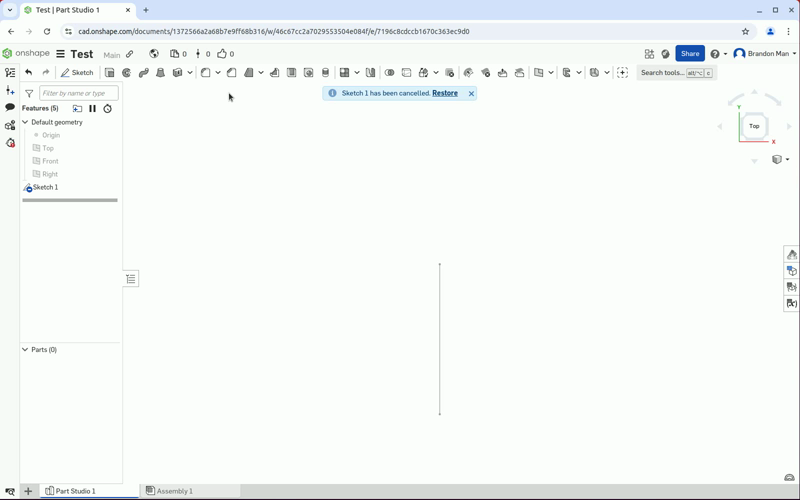
mouse_move(73, 352)
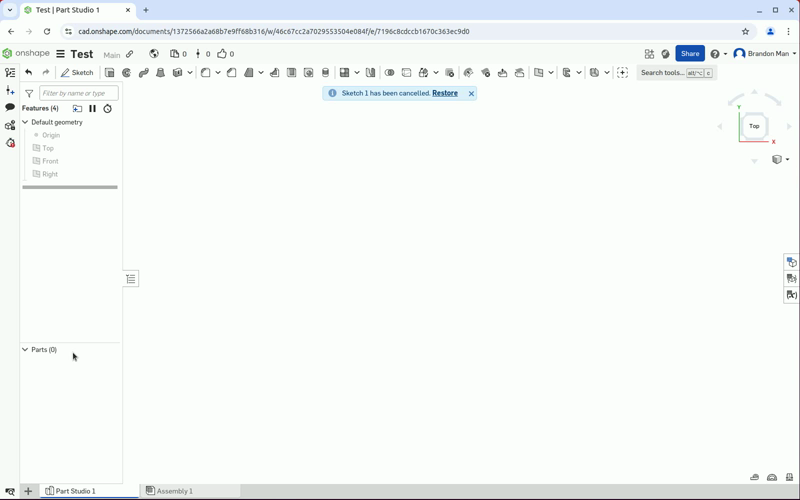
key(y)
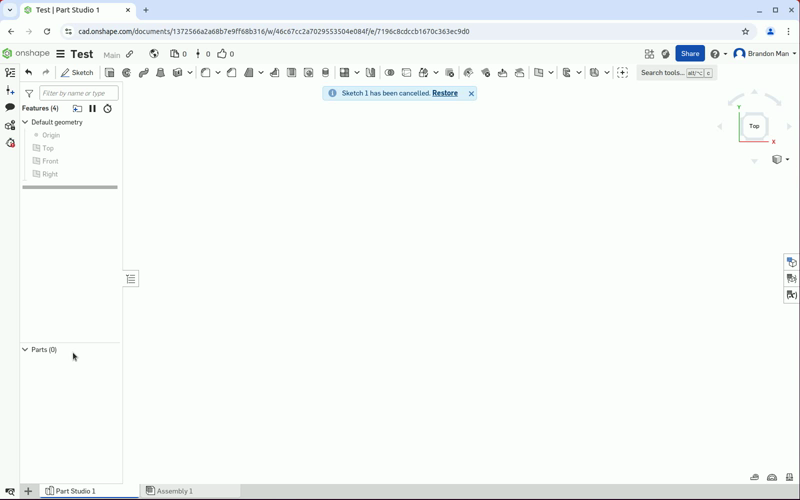
key(shift+p)
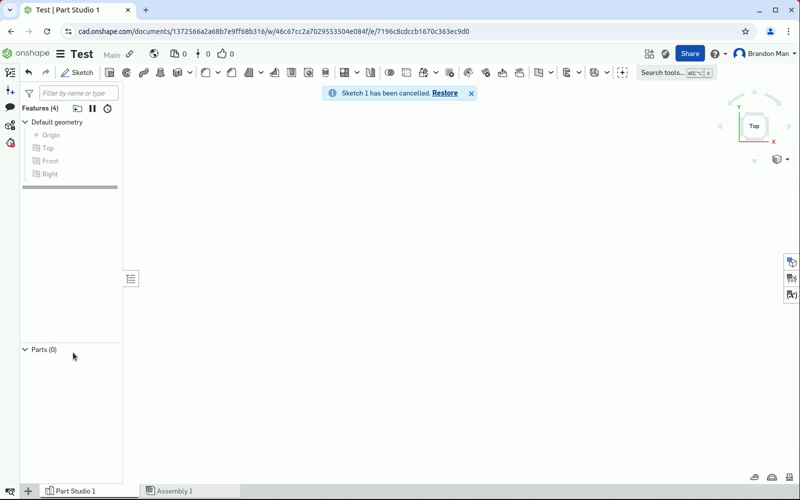
key(space)
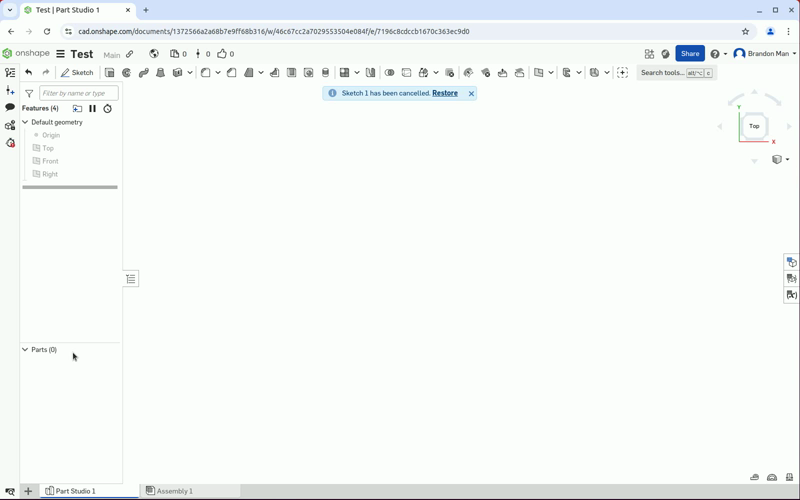
key_down(shift)
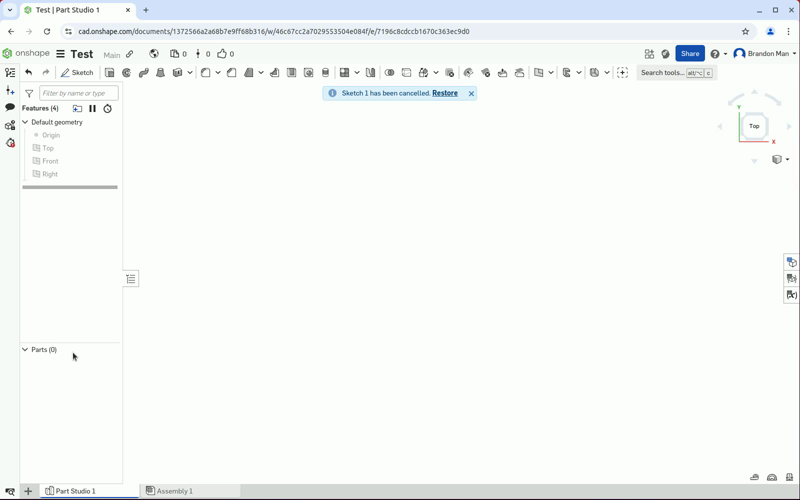
key(up)
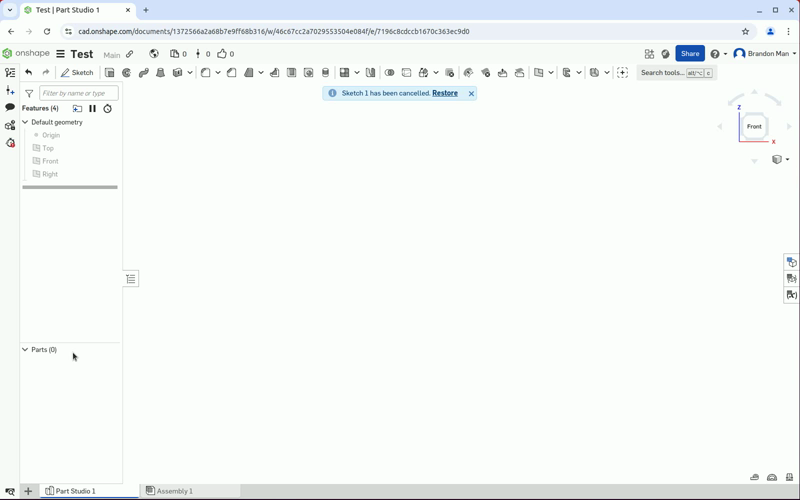
key_up(shift)
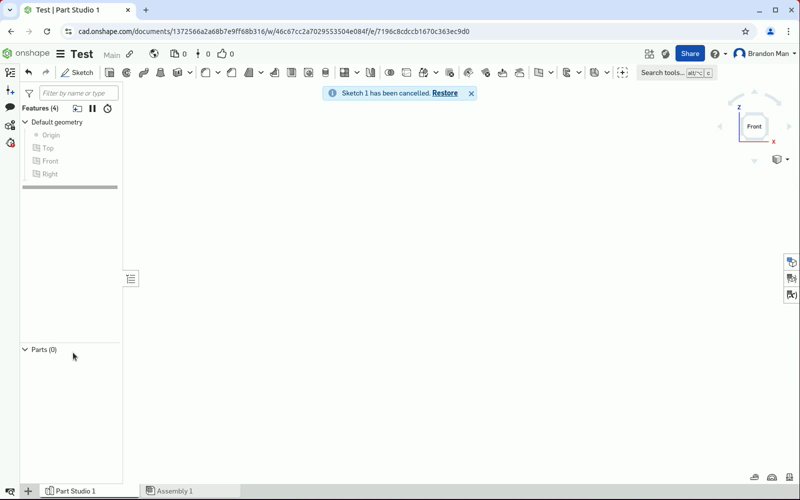
mouse_move(73, 352)
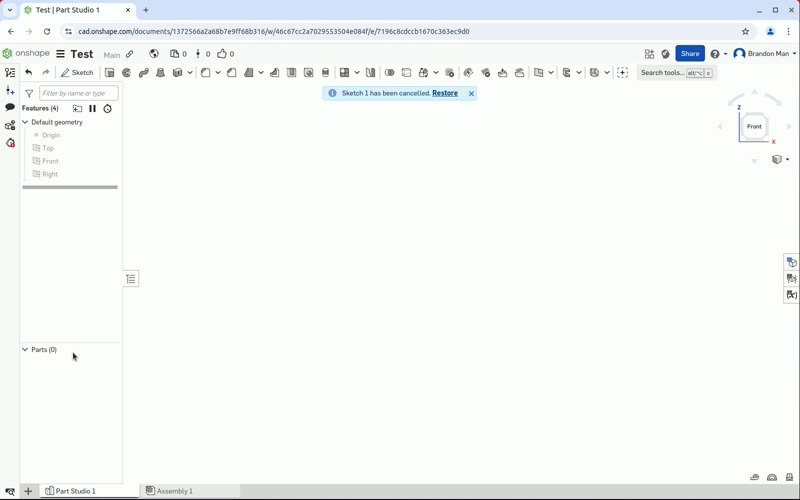
key(shift+y)
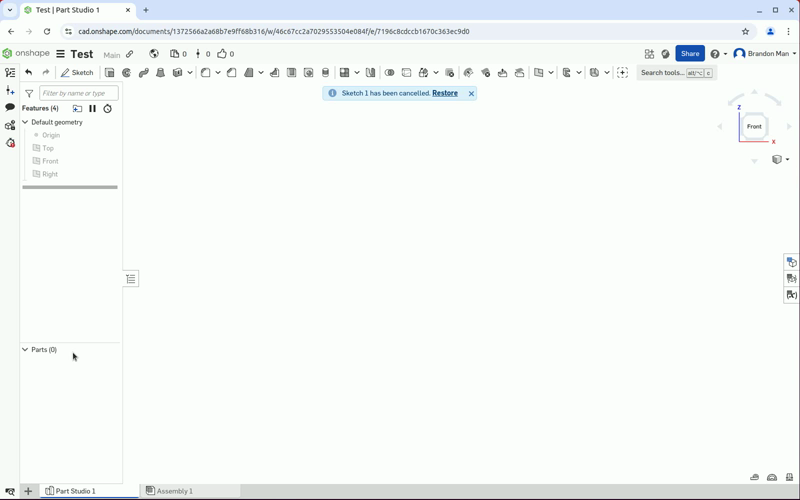
key(shift+s)
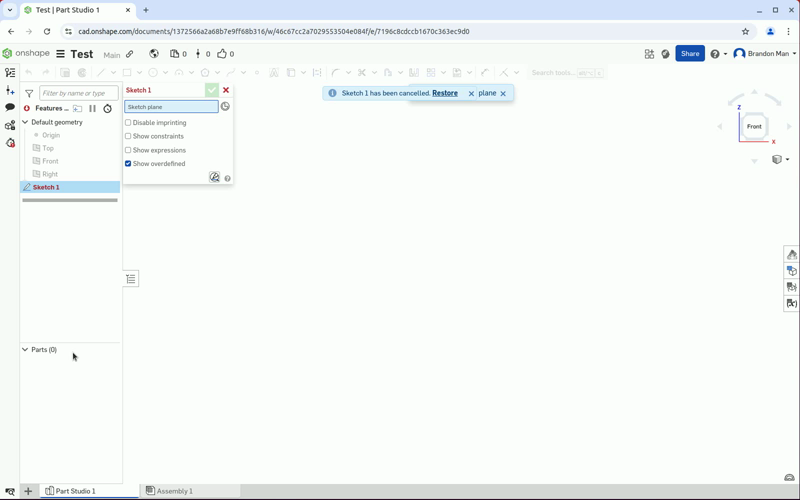
mouse_move(73, 163)
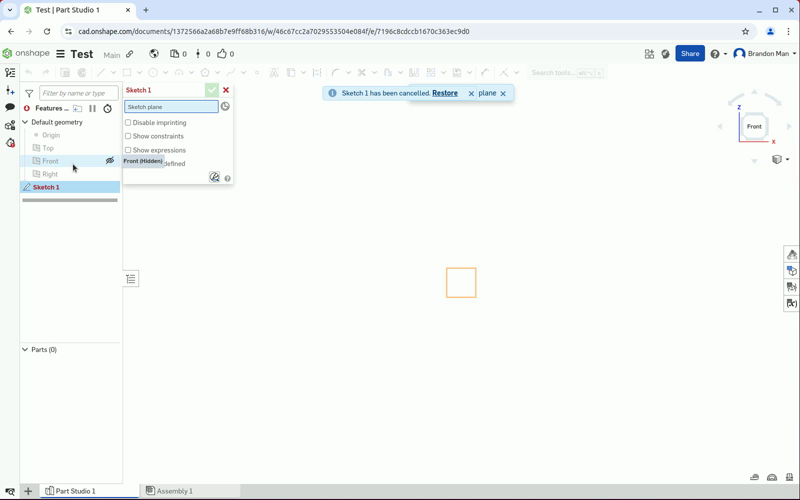
click(73, 163)
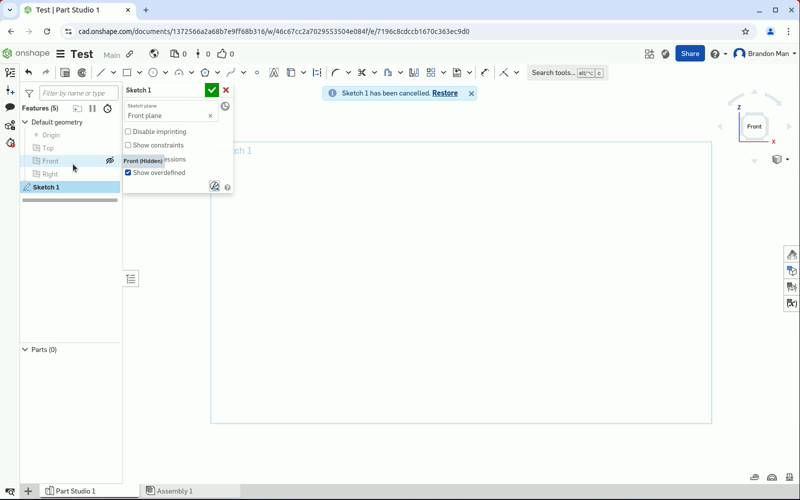
mouse_move(73, 352)
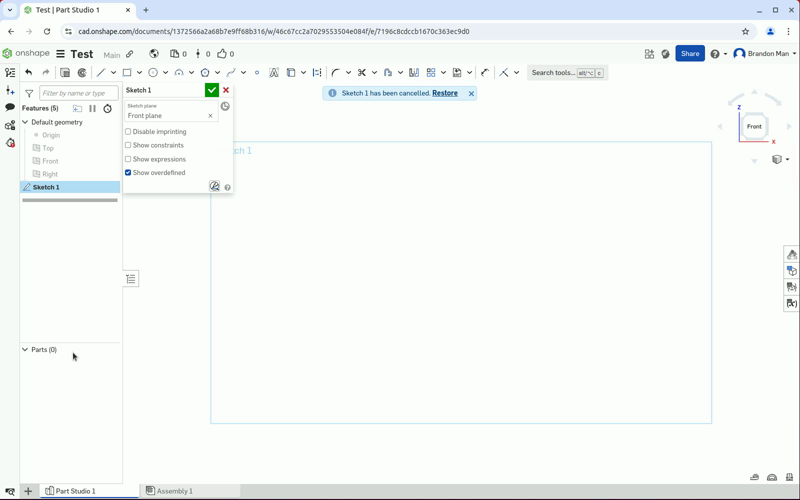
key(y)
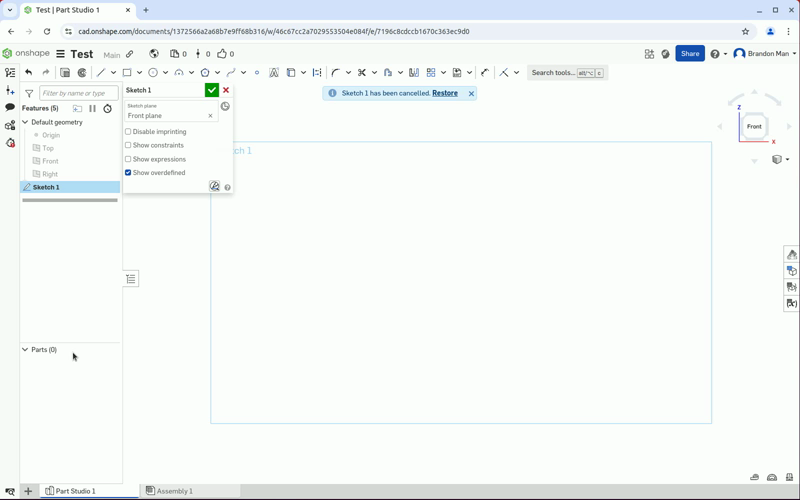
key(l)
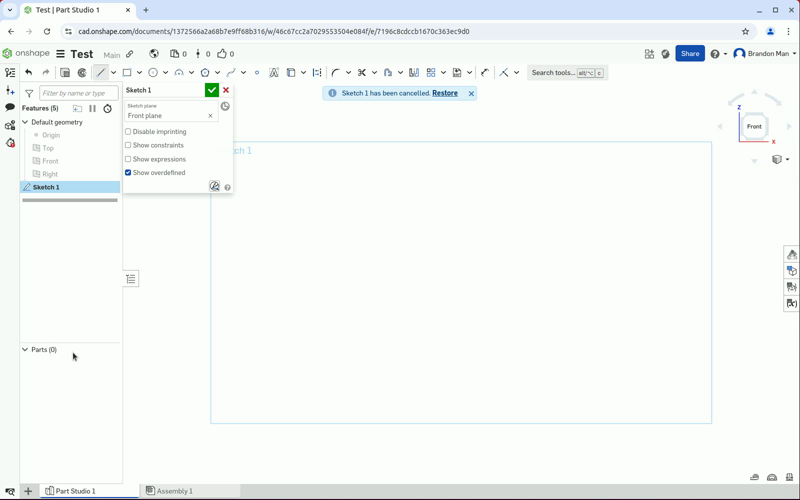
key_down(shift)
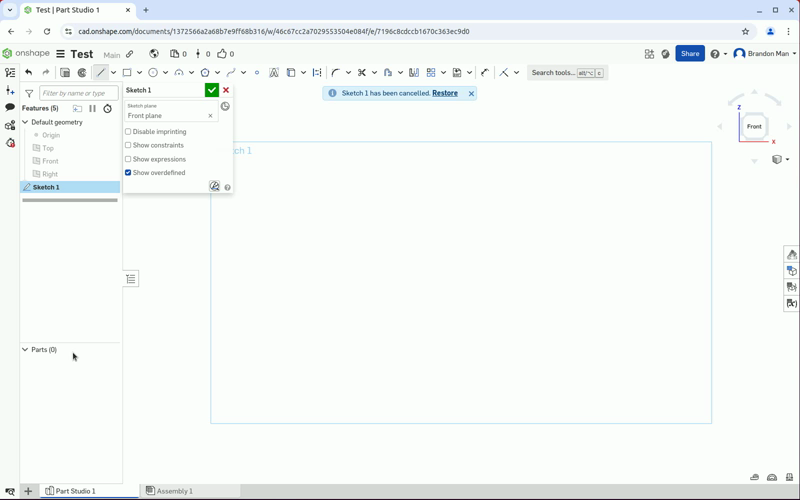
mouse_move(404, 307)
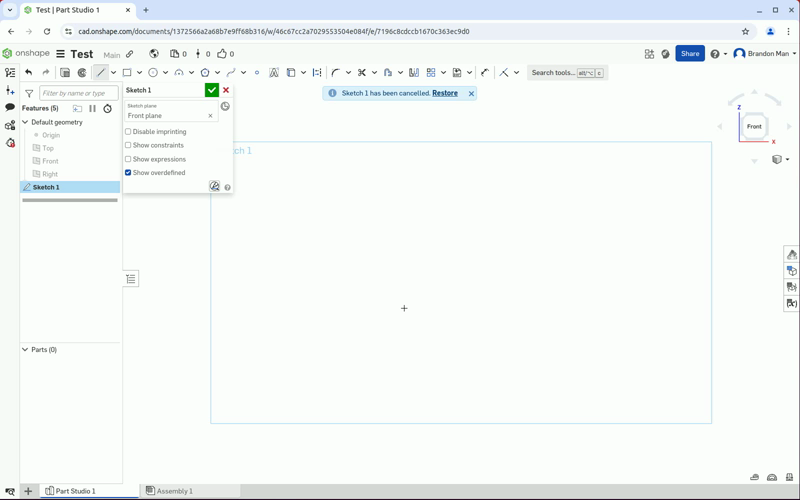
click(404, 307)
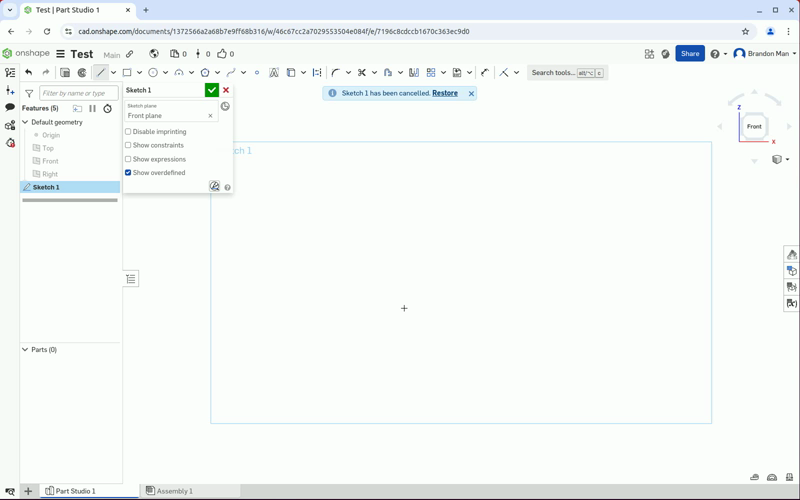
key_up(shift)
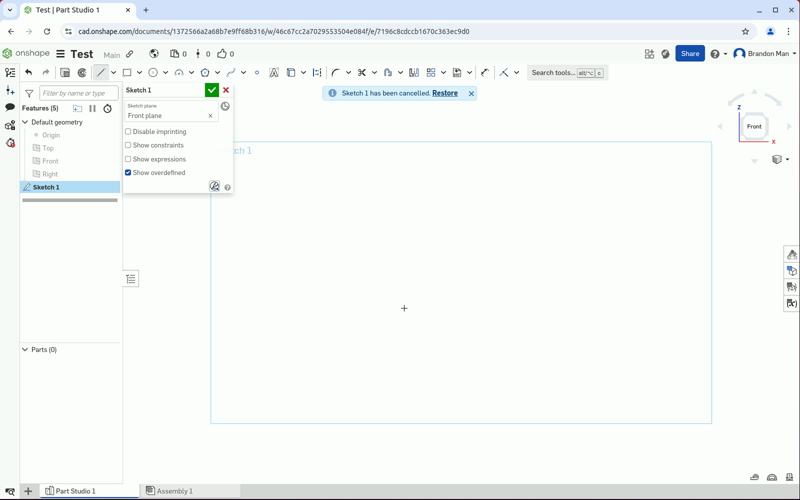
key_down(shift)
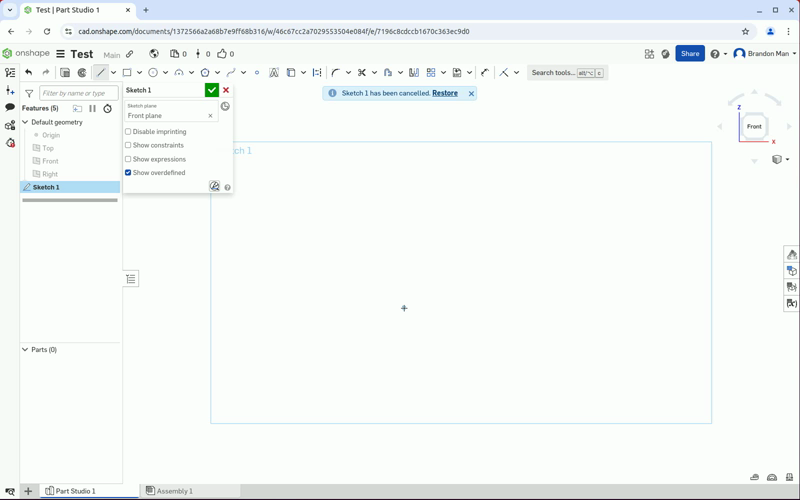
mouse_move(434, 307)
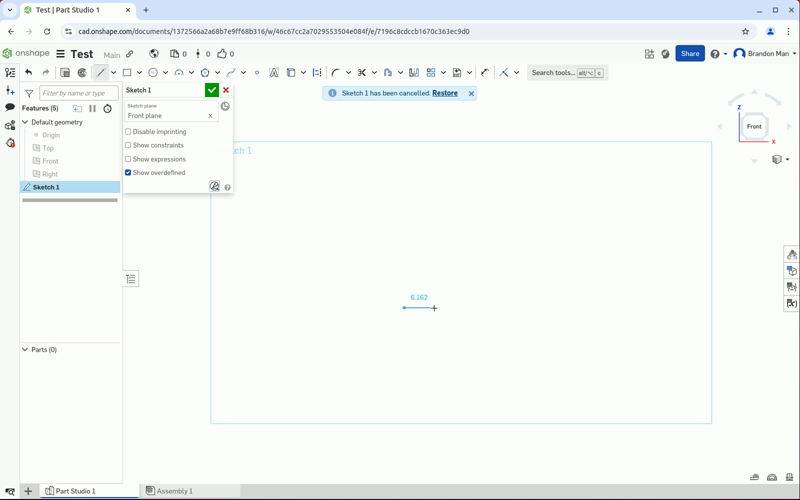
mouse_move(461, 307)
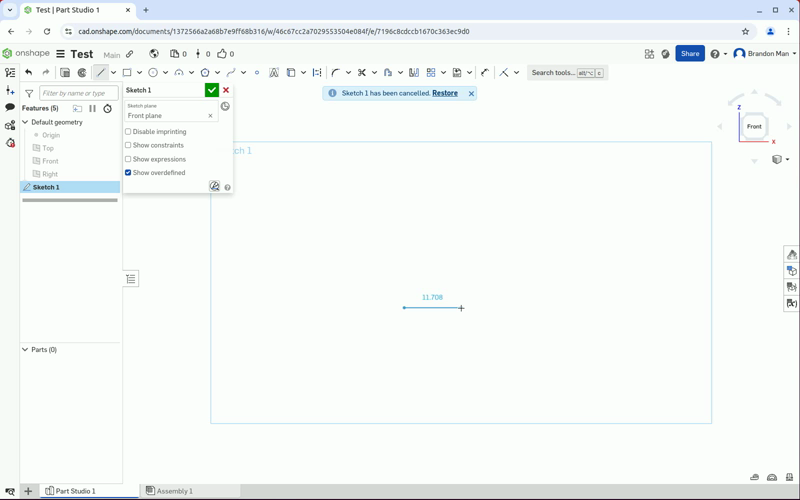
click(461, 307)
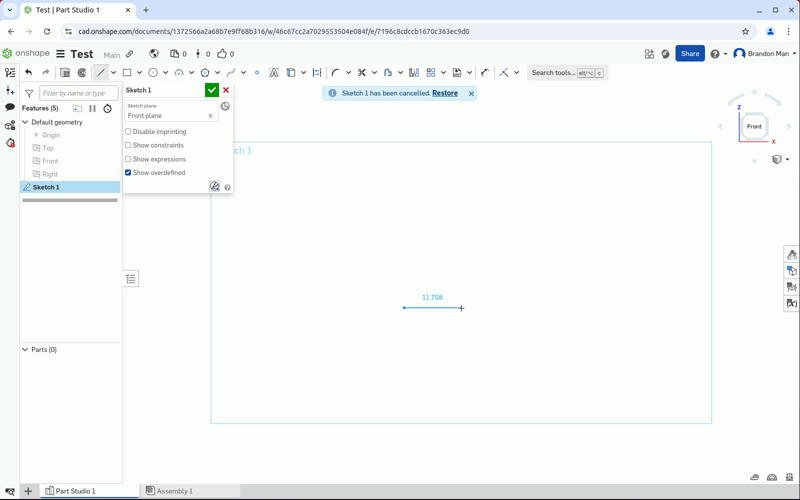
key_up(shift)
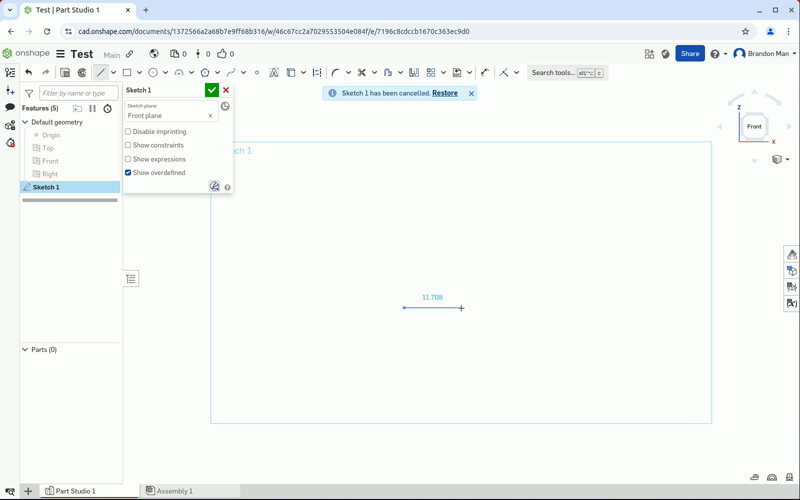
key_down(shift)
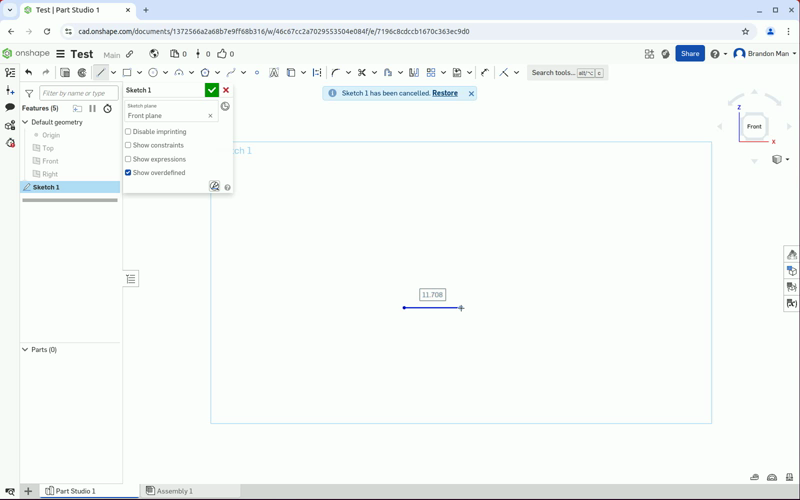
mouse_move(491, 307)
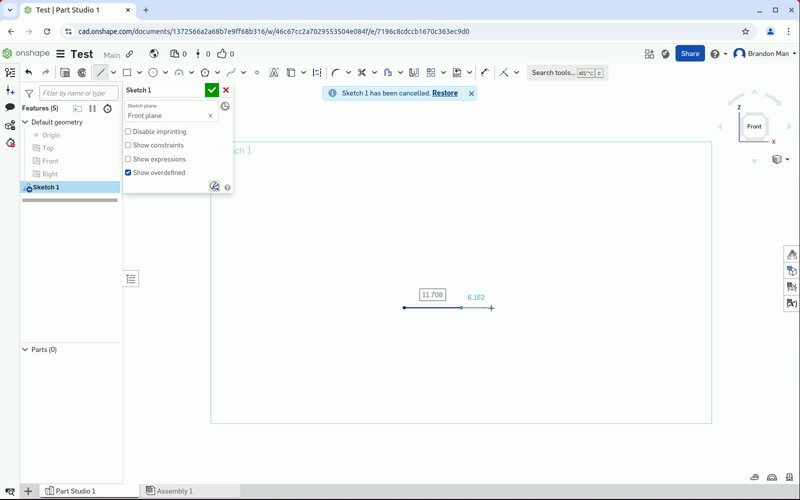
mouse_move(461, 250)
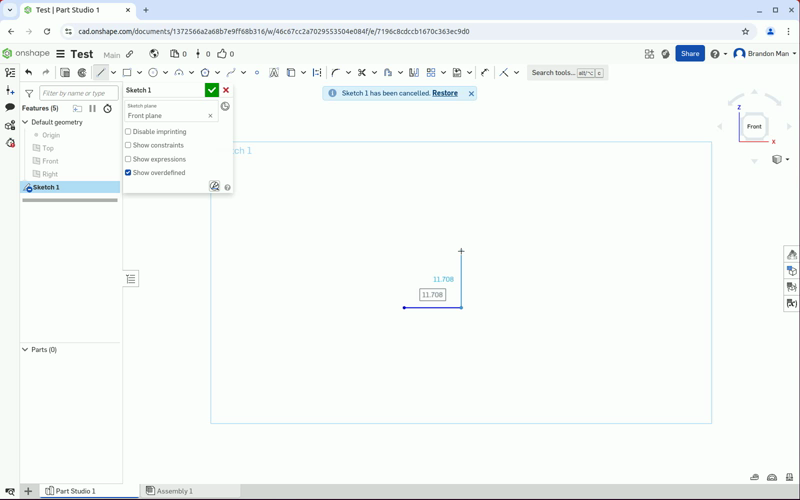
click(461, 250)
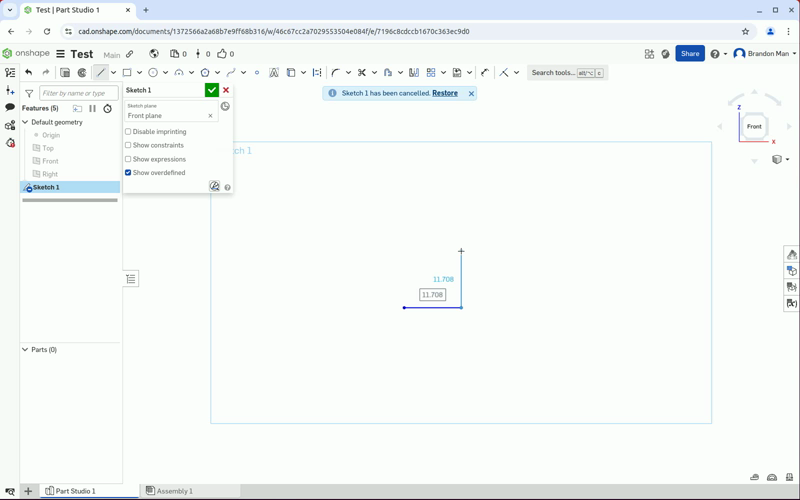
key_up(shift)
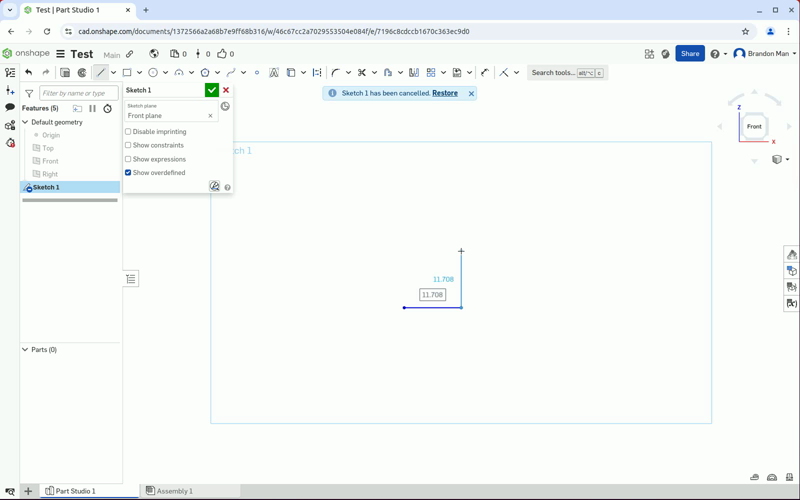
key_down(shift)
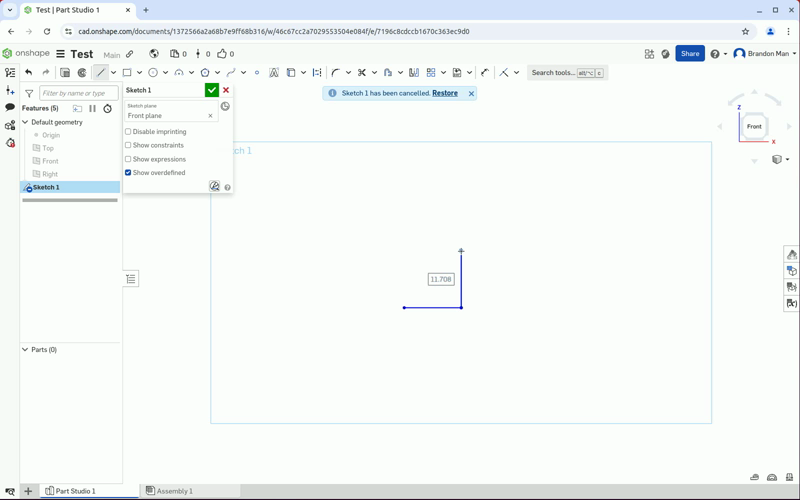
mouse_move(491, 250)
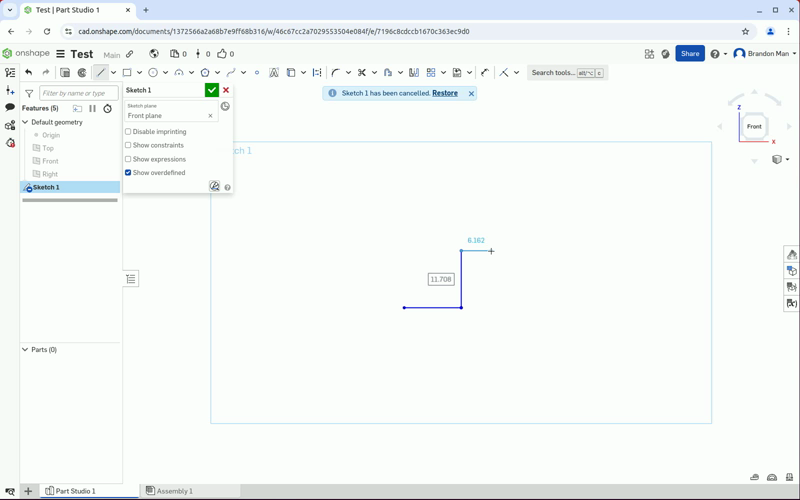
mouse_move(404, 250)
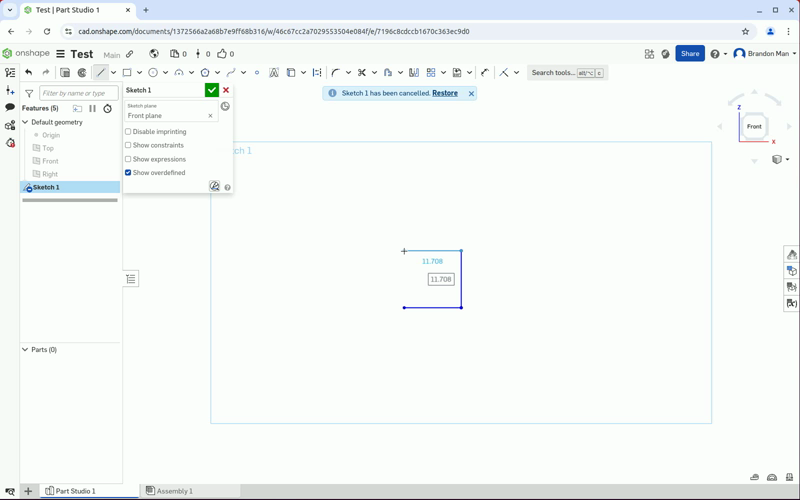
click(404, 250)
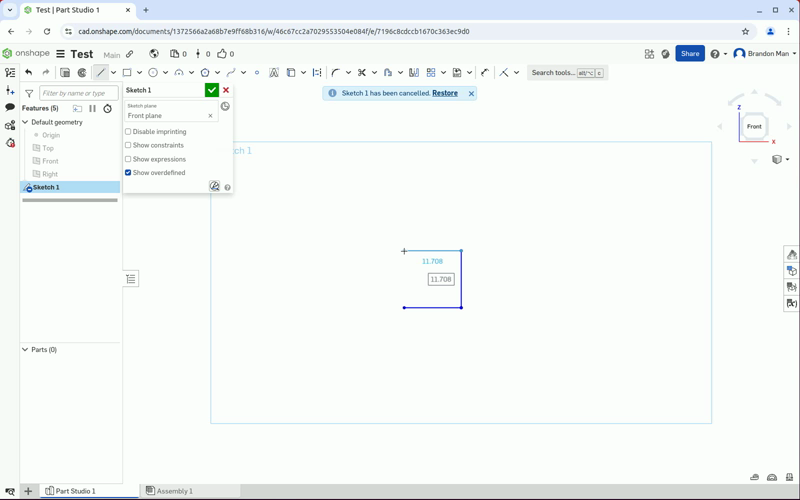
key_up(shift)
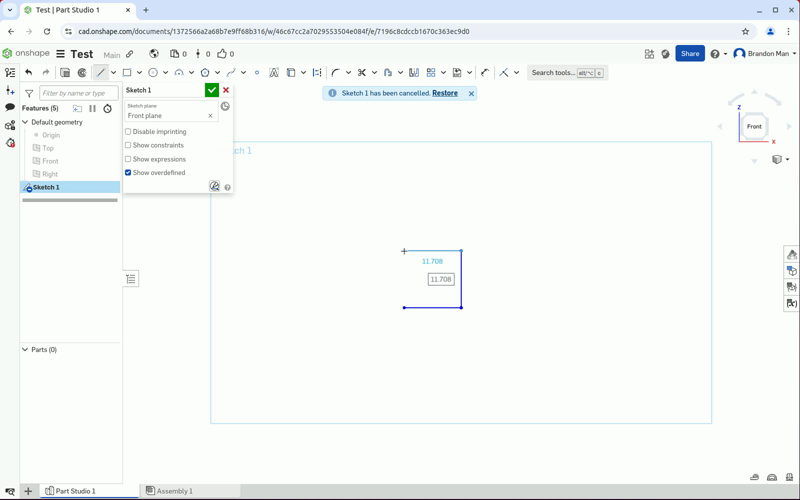
mouse_move(434, 250)
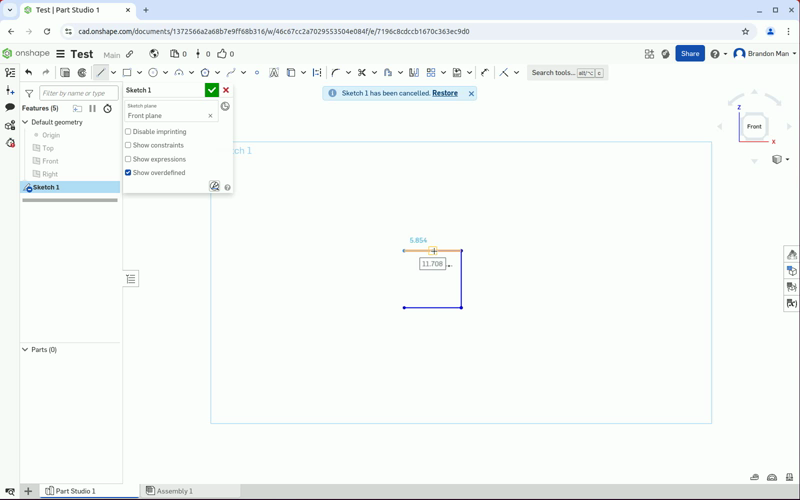
key_down(shift)
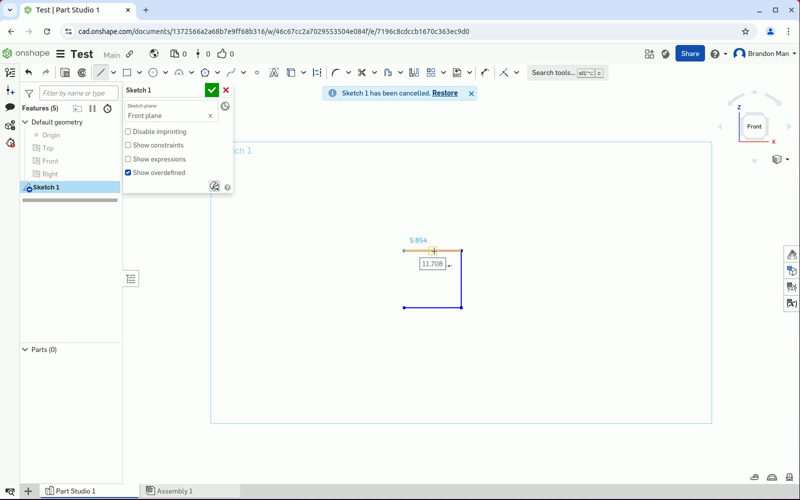
mouse_move(404, 307)
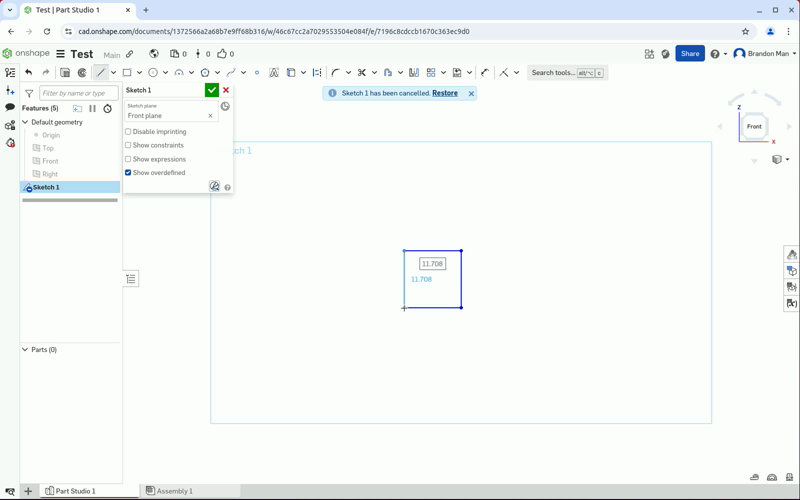
key_up(shift)
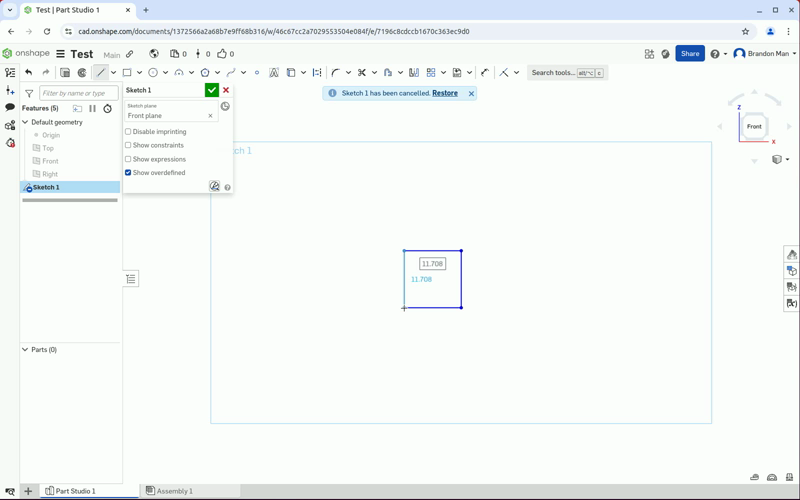
click(404, 307)
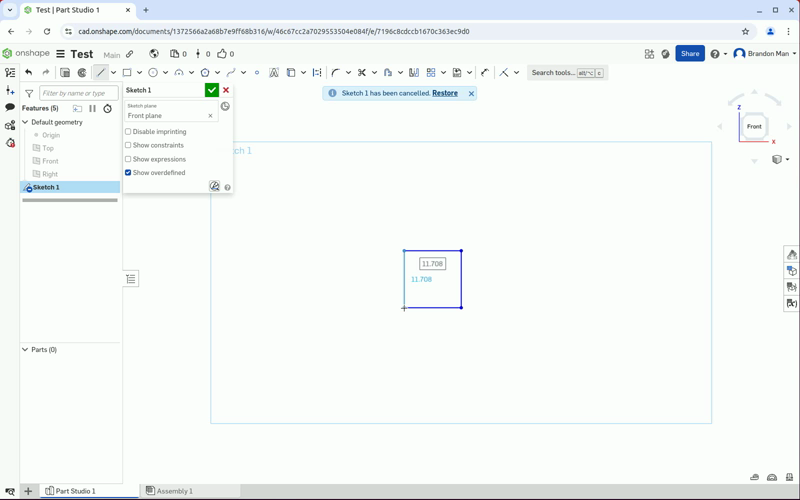
key(esc)
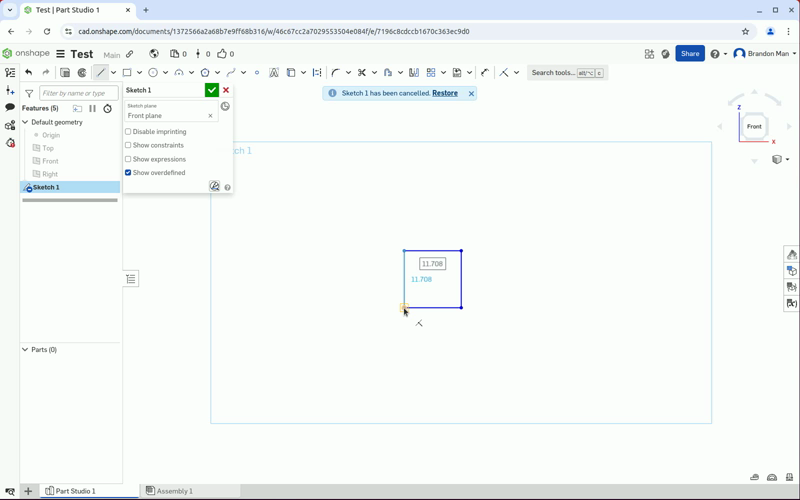
mouse_move(423, 271)
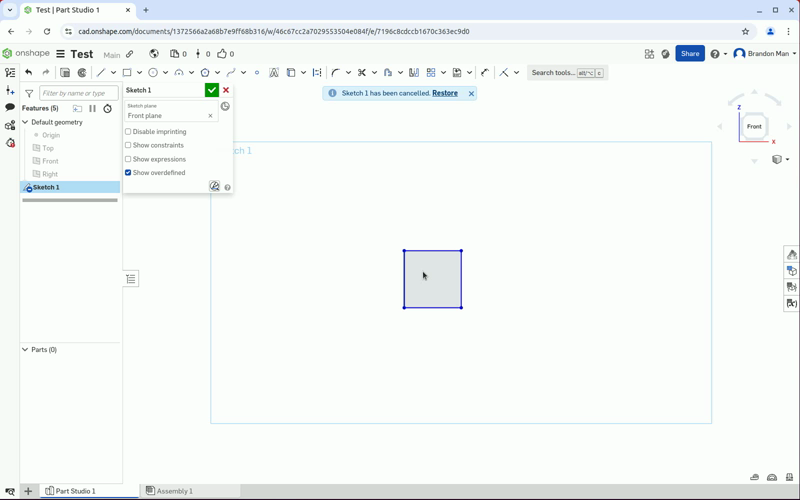
click(423, 271)
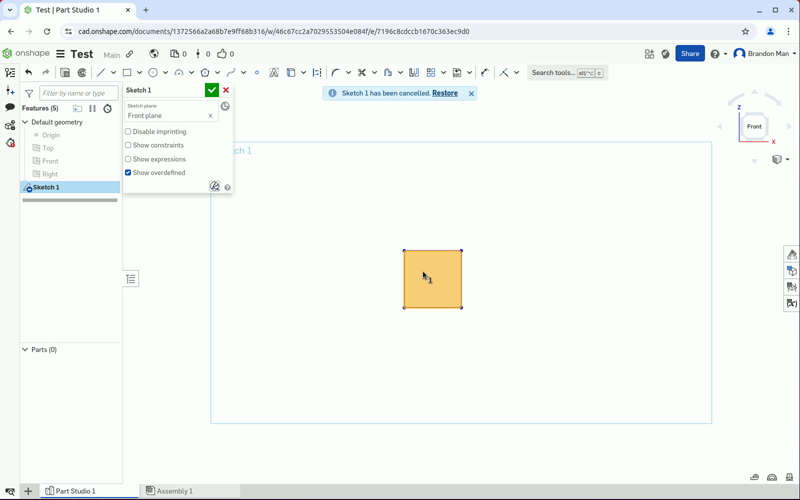
mouse_move(73, 352)
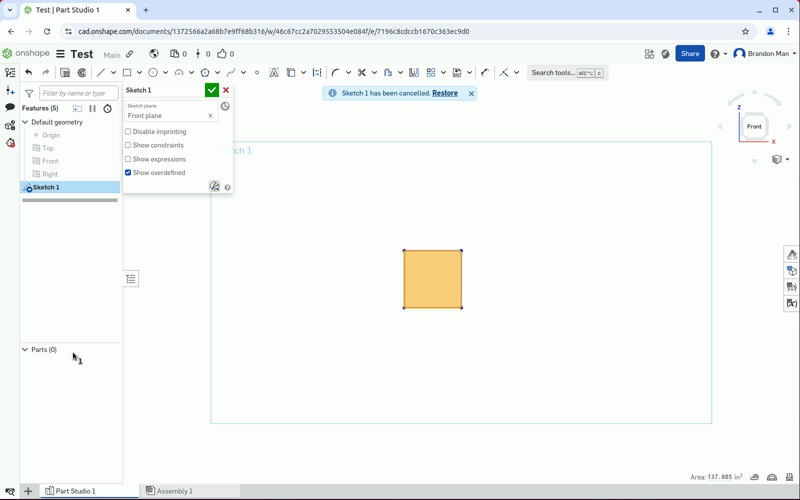
key(shift+y)
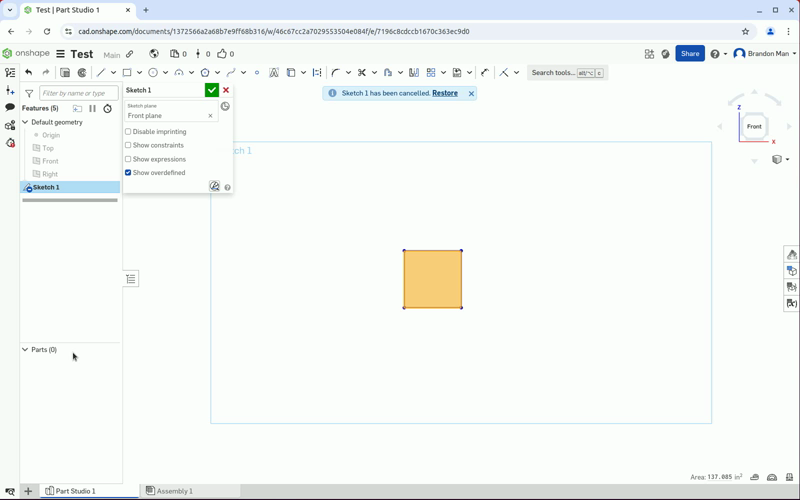
key(shift+e)
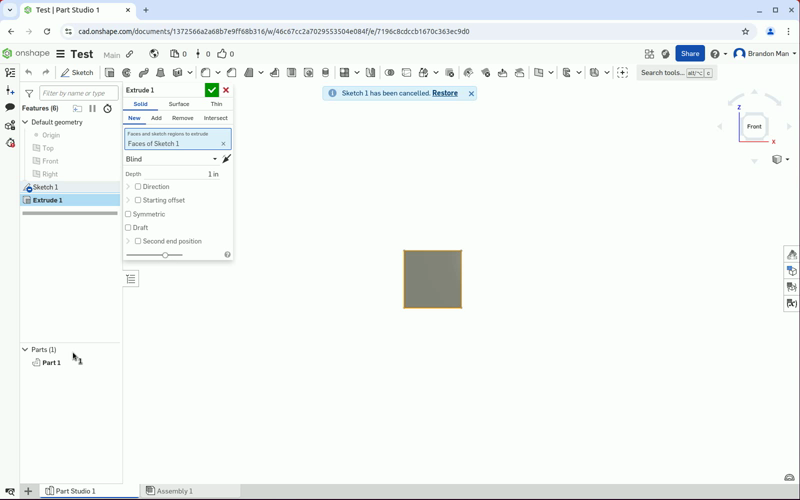
mouse_move(143, 106)
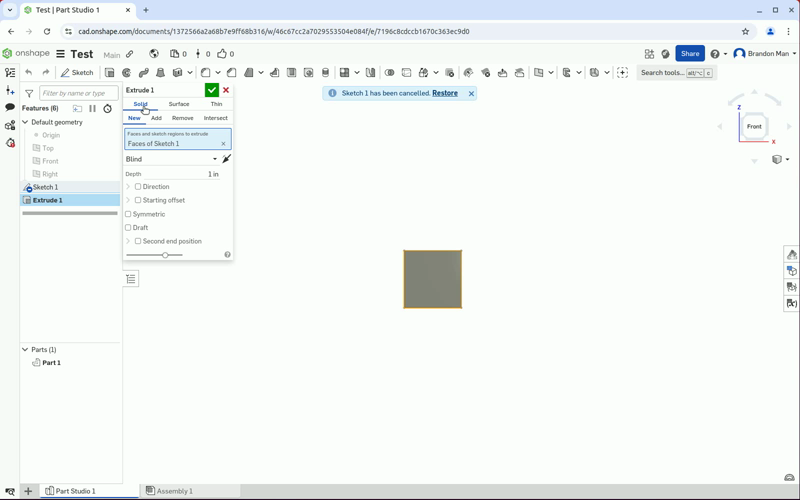
click(143, 106)
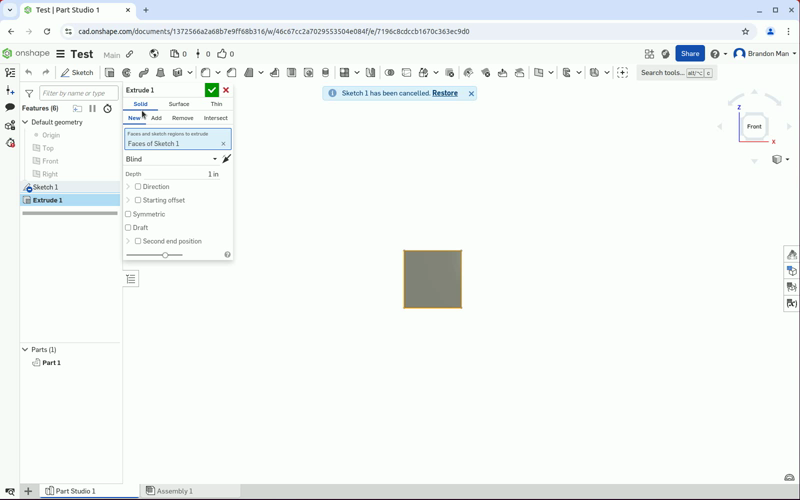
mouse_move(137, 120)
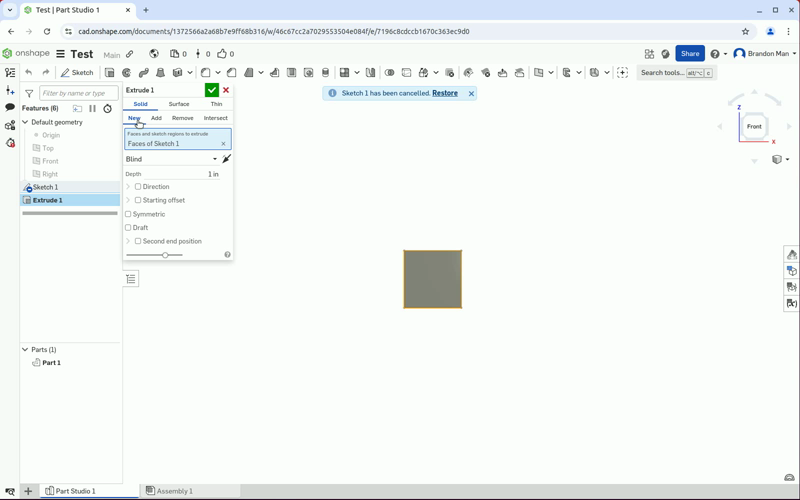
click(137, 120)
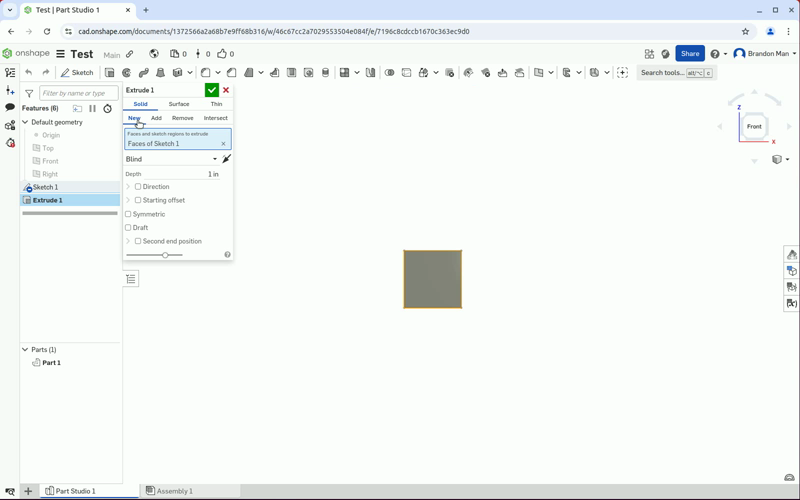
key(tab, 4)
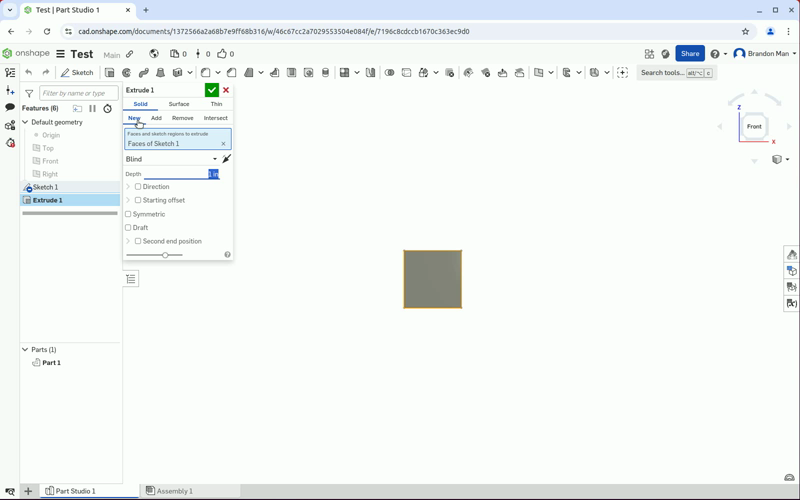
text(23.108)
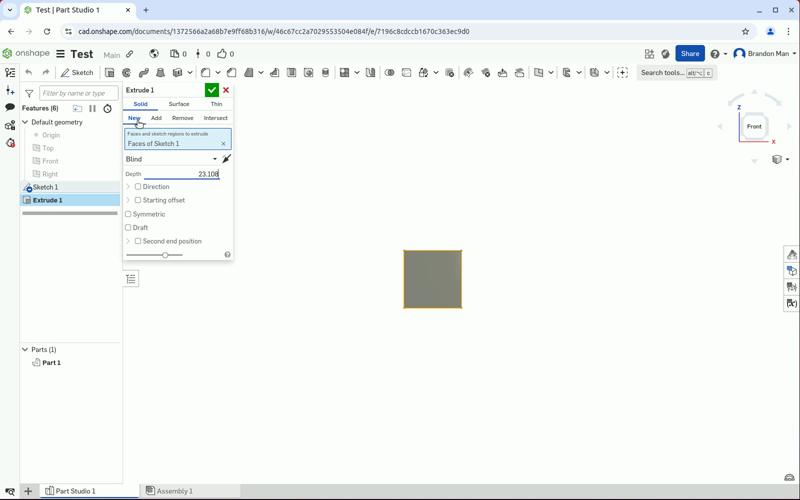
key(enter)
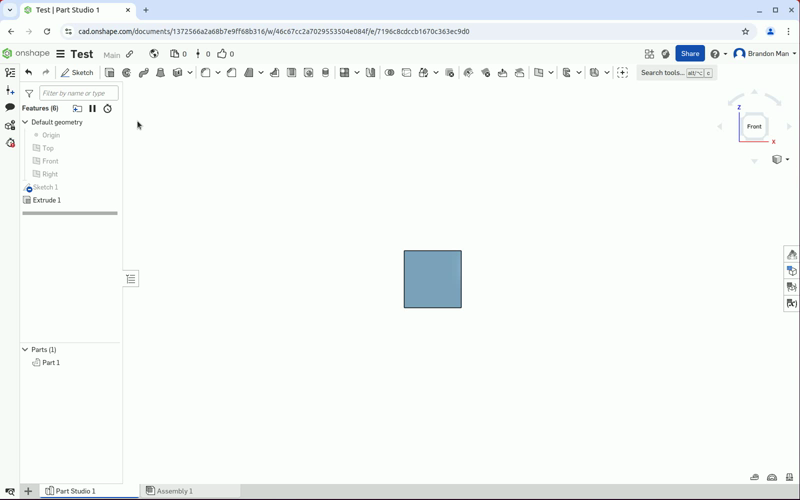
key(shift+h)
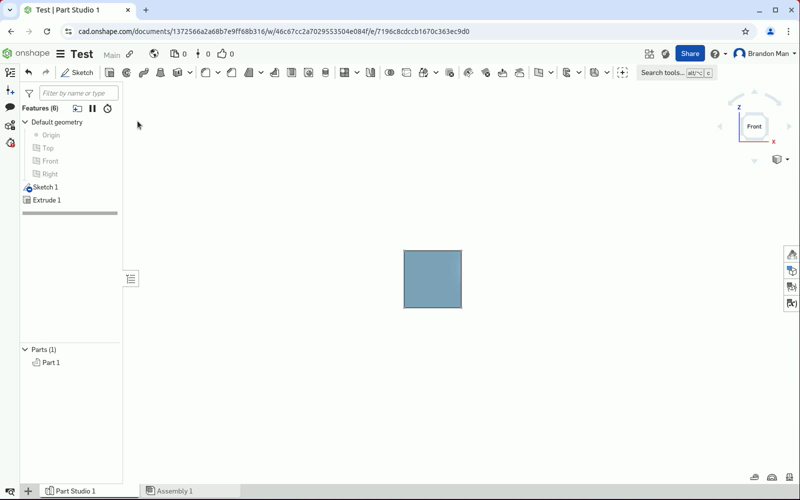
key(shift+h)
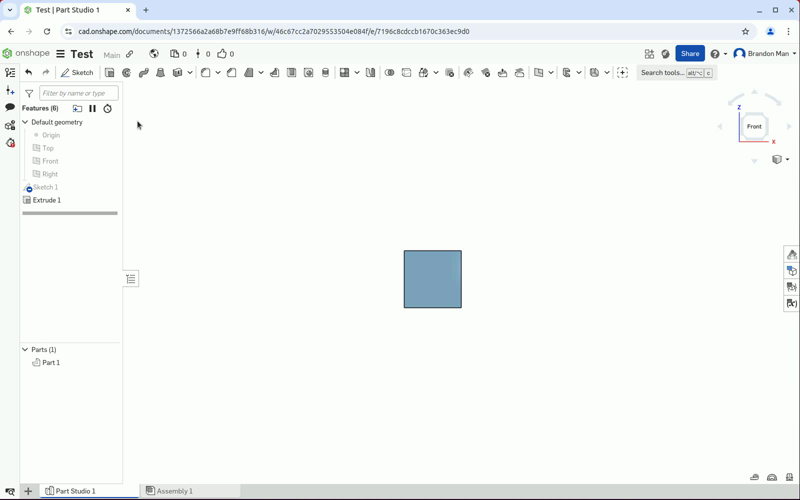
mouse_move(73, 189)
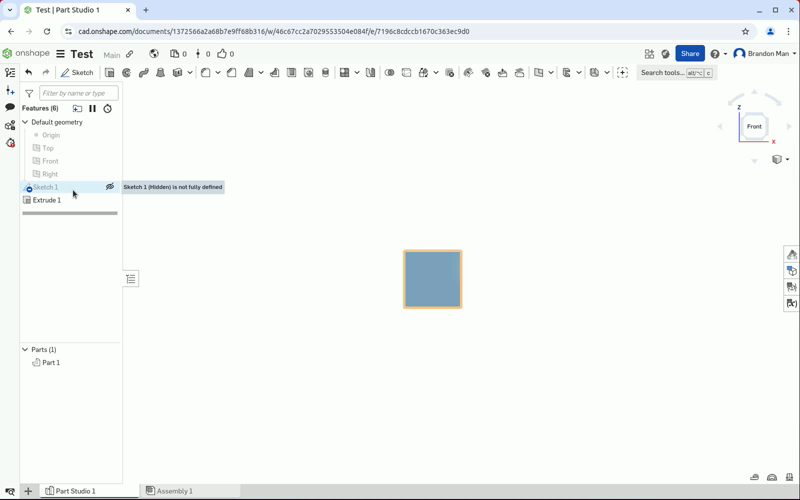
click(73, 189)
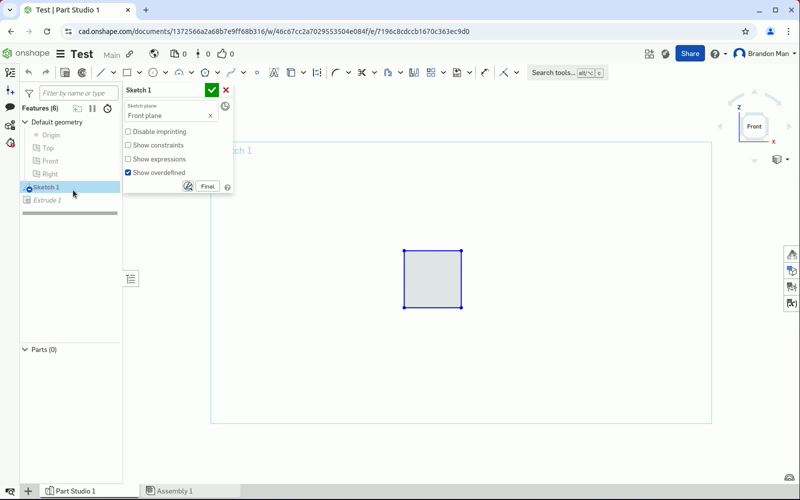
mouse_move(229, 92)
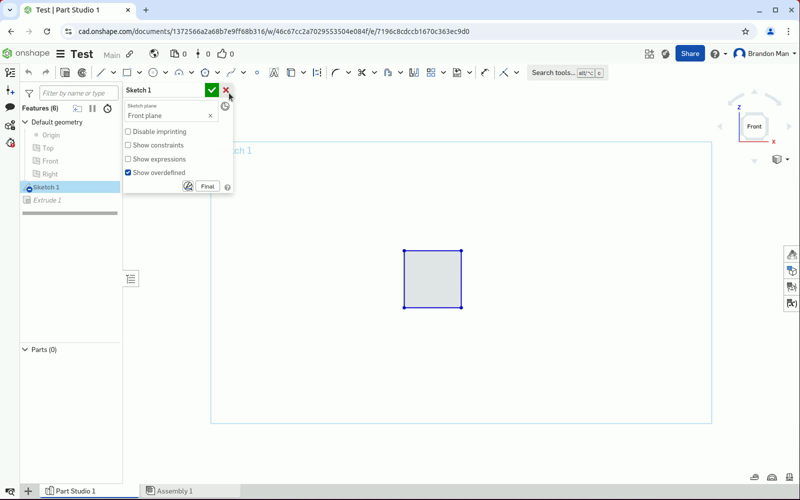
click(229, 92)
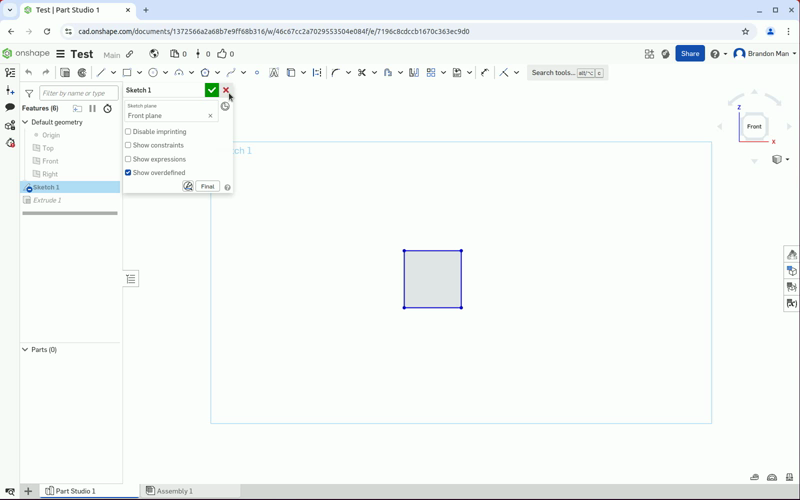
key(shift+s)
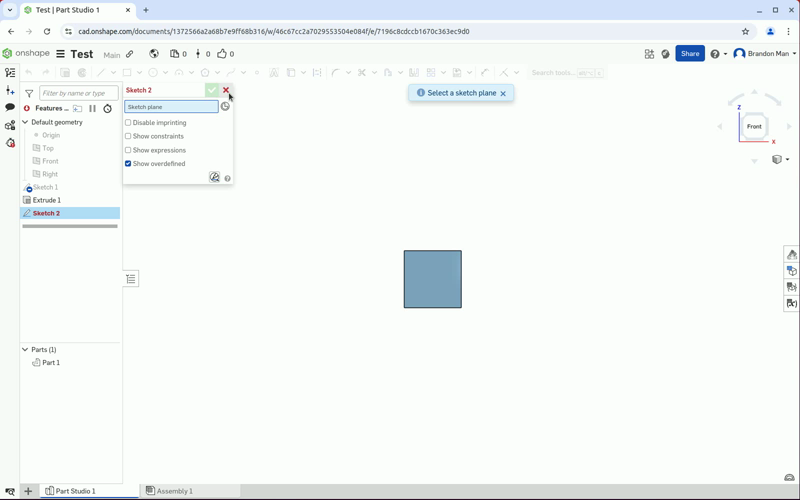
mouse_move(73, 163)
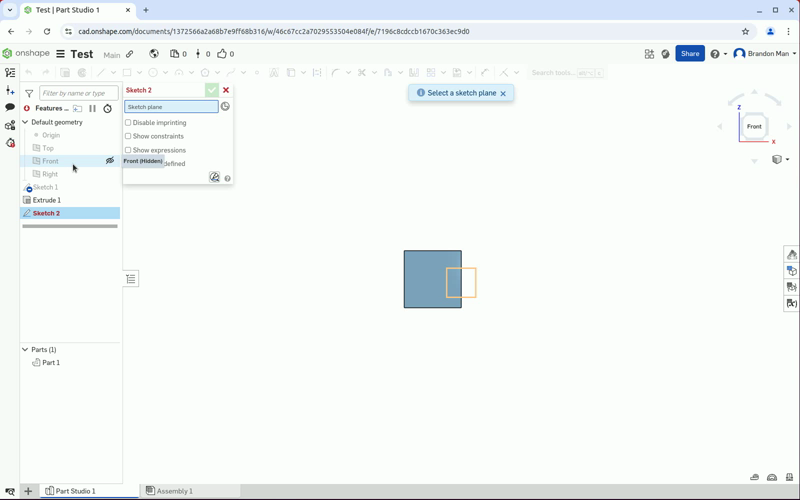
click(73, 163)
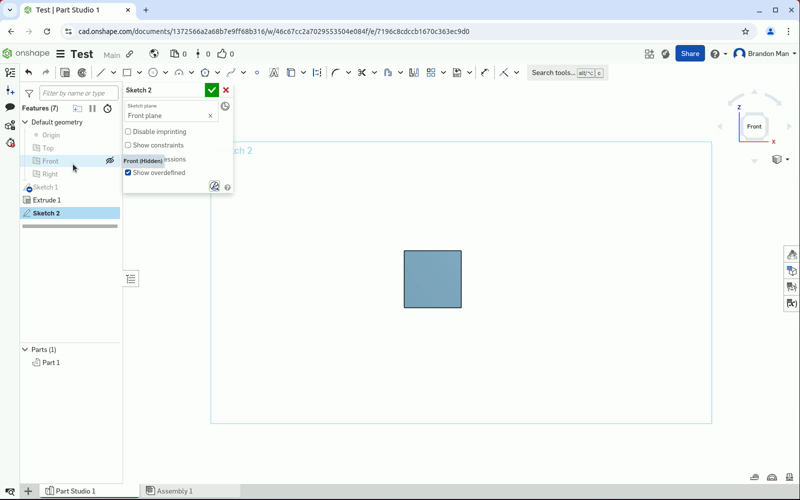
mouse_move(73, 352)
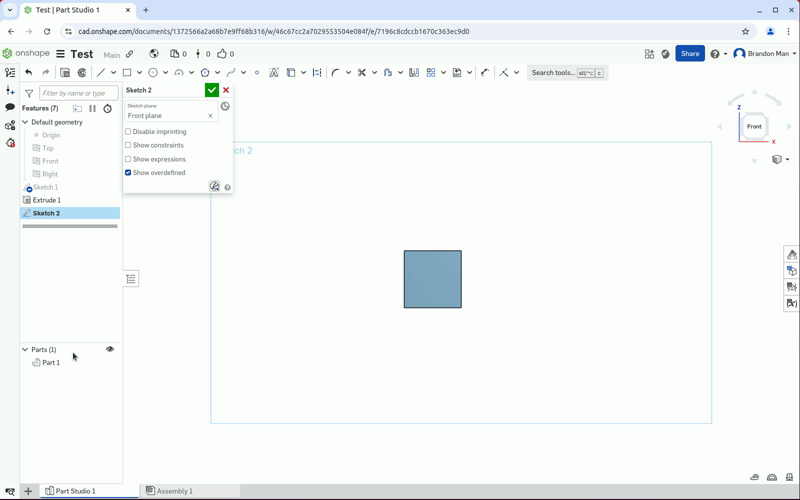
key(y)
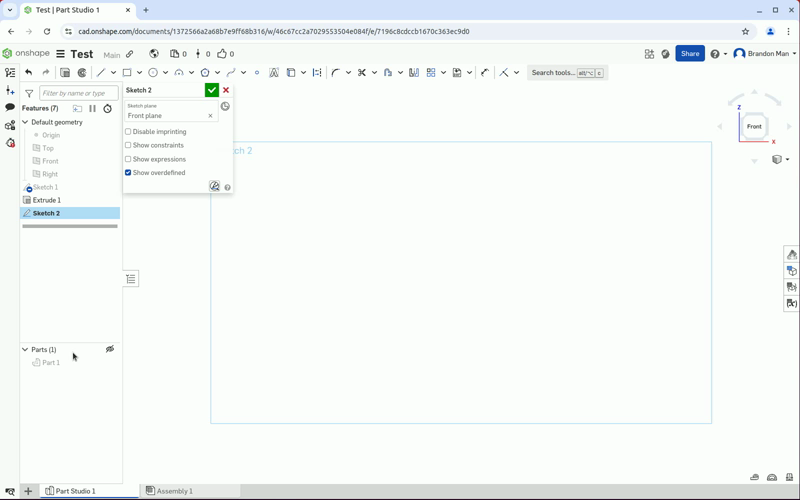
key(c)
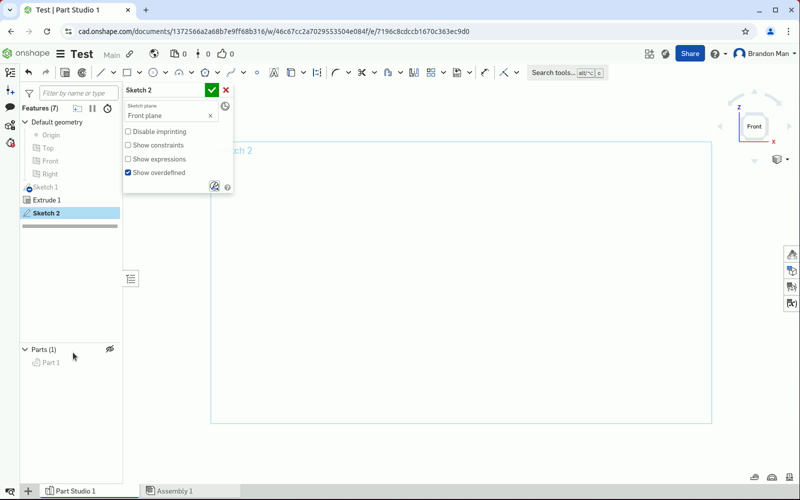
key_down(shift)
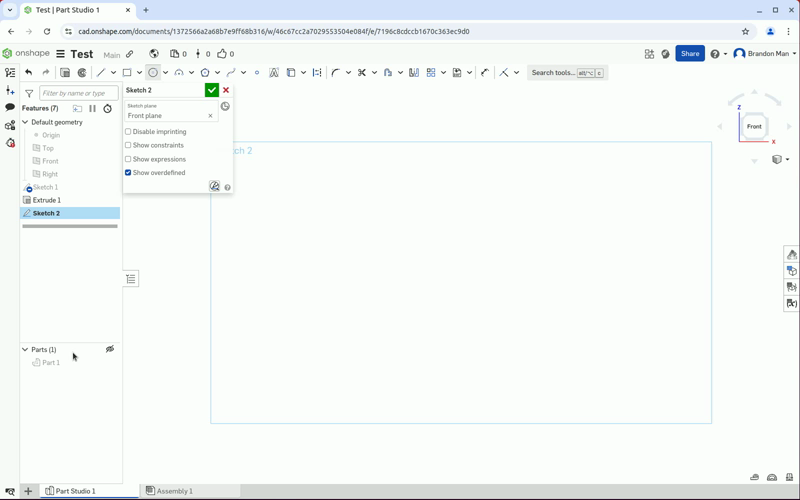
mouse_move(434, 278)
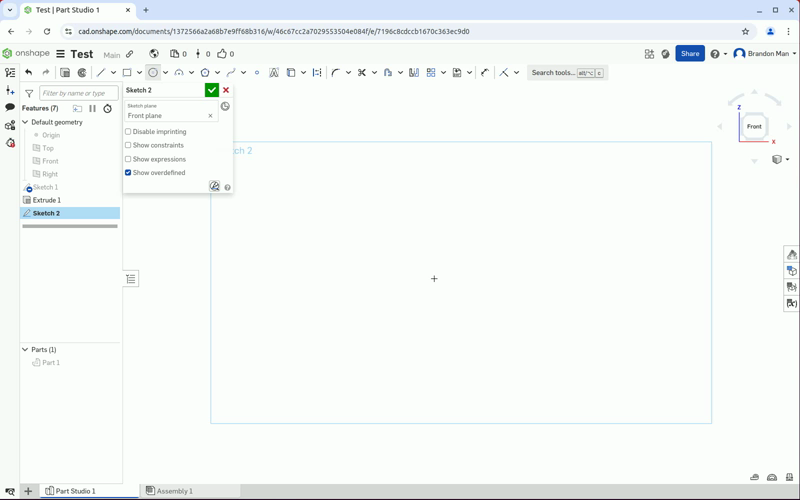
click(434, 278)
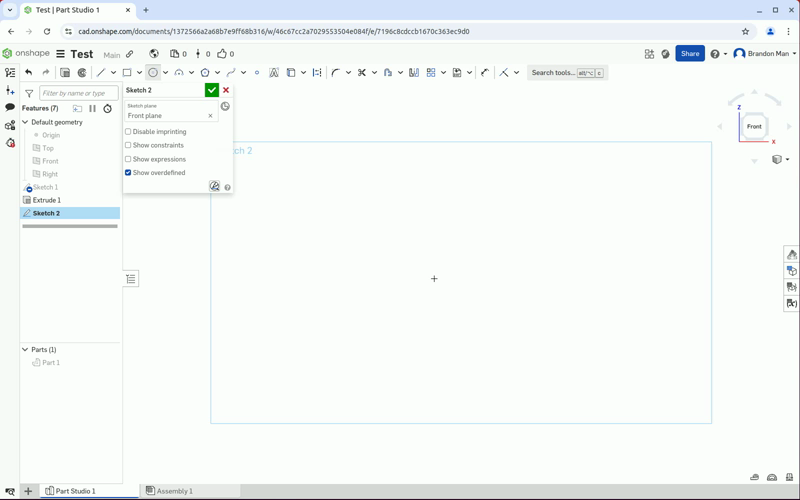
key_up(shift)
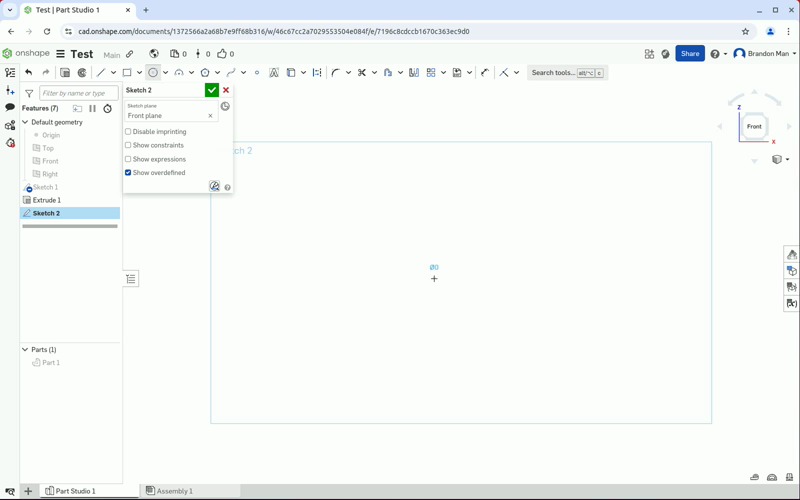
mouse_move(448, 278)
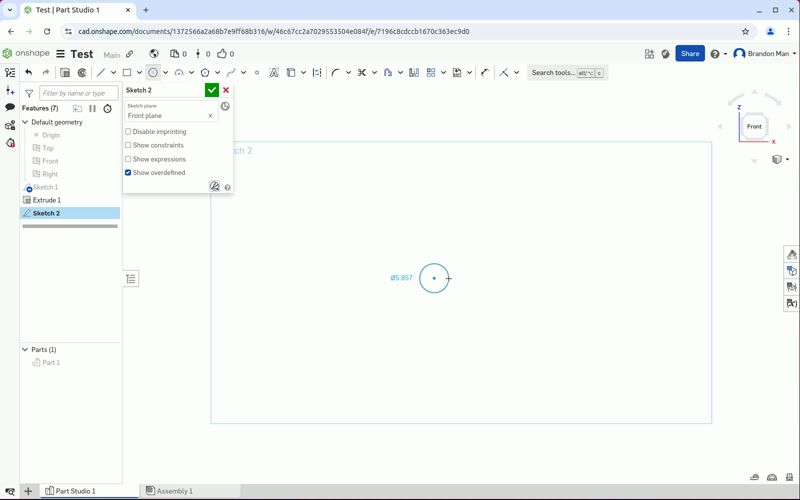
click(448, 278)
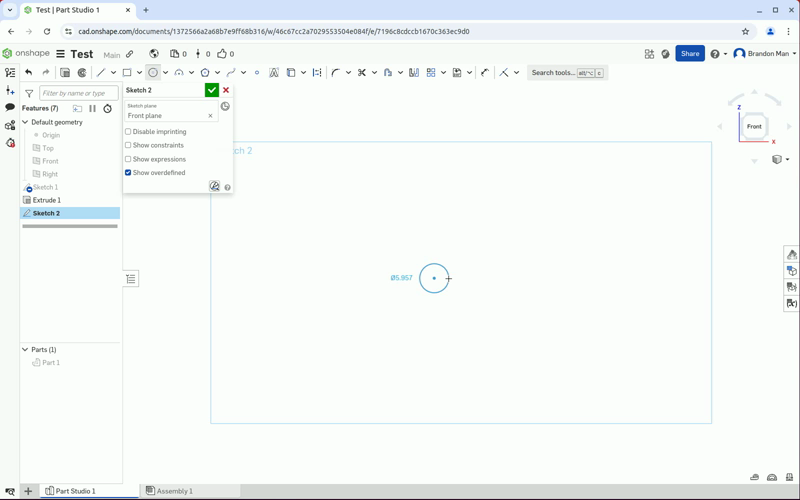
key(esc)
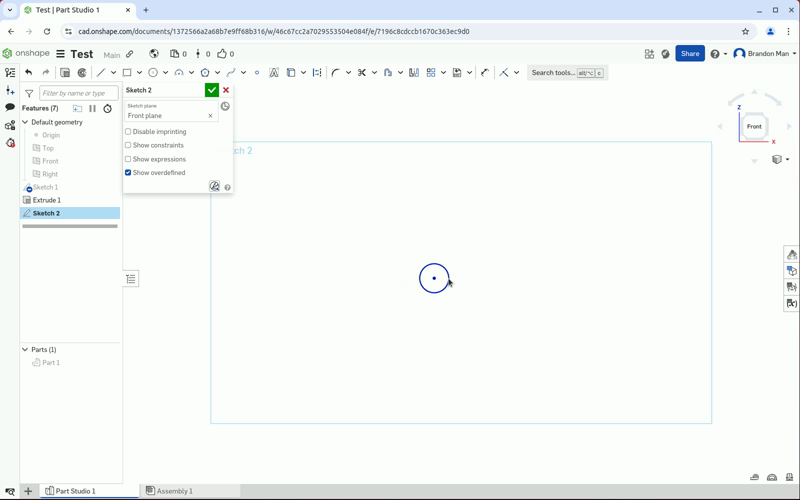
mouse_move(435, 269)
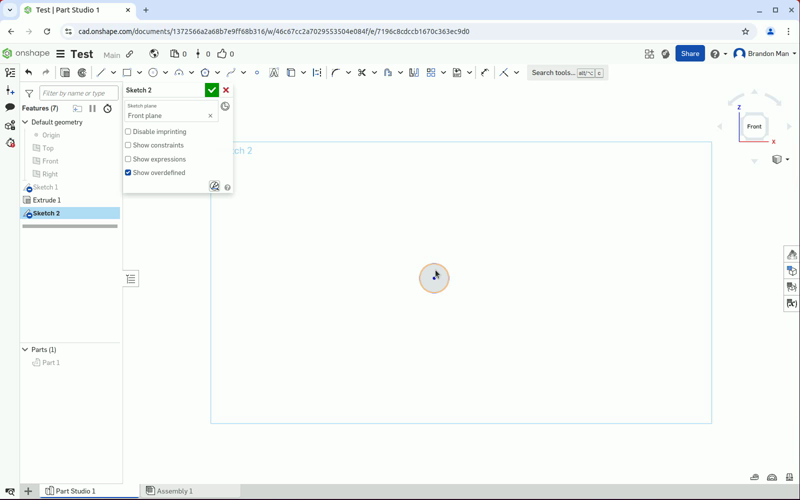
scroll(6)
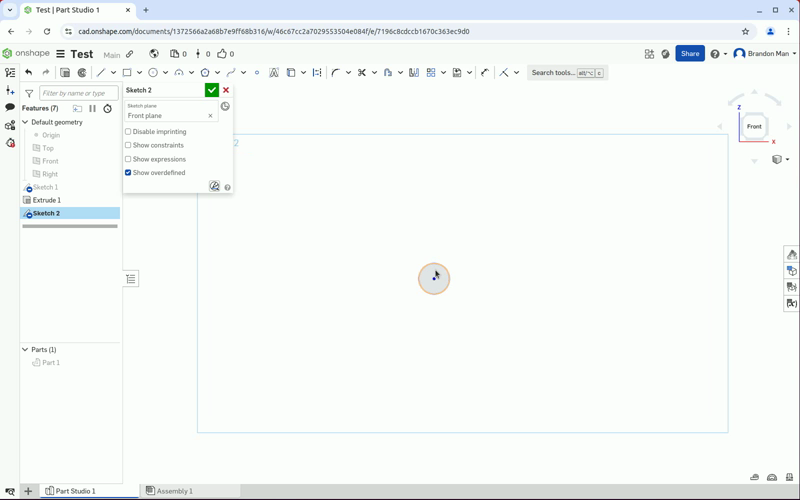
scroll(6)
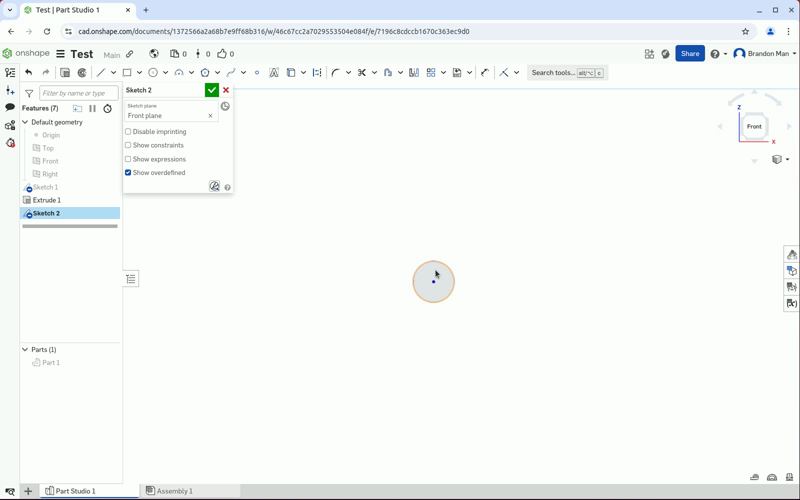
scroll(6)
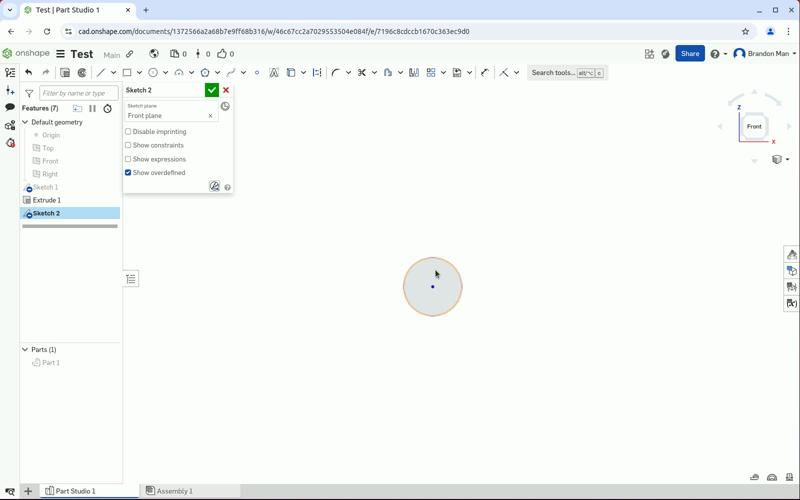
scroll(6)
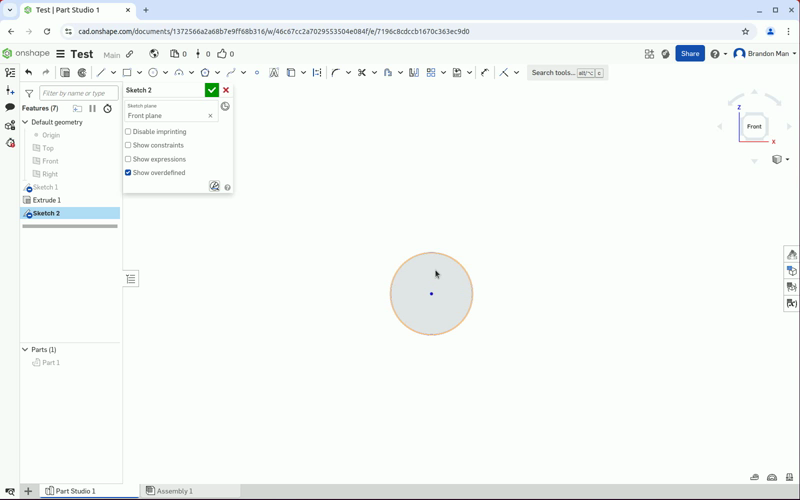
scroll(6)
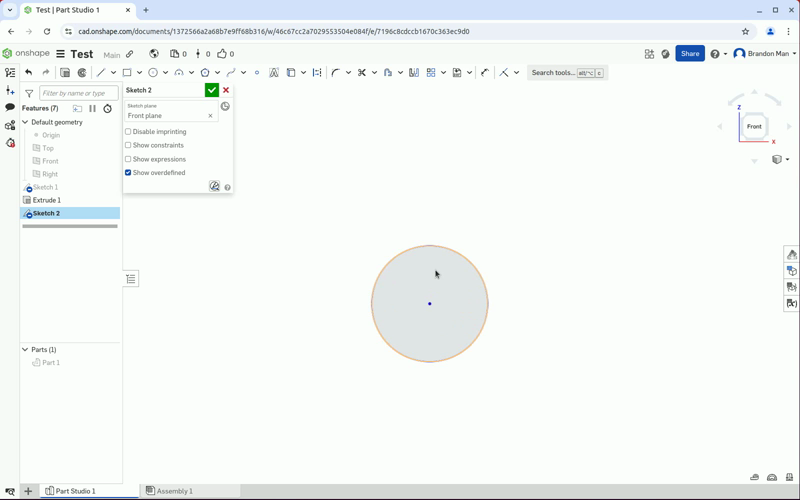
scroll(6)
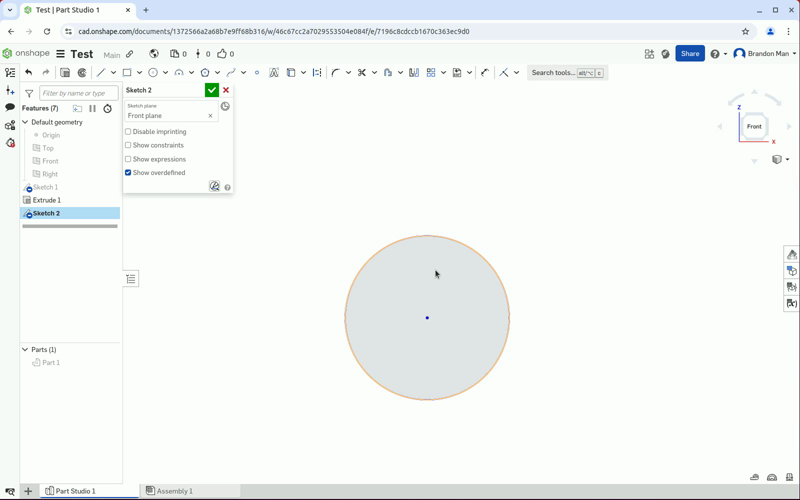
scroll(6)
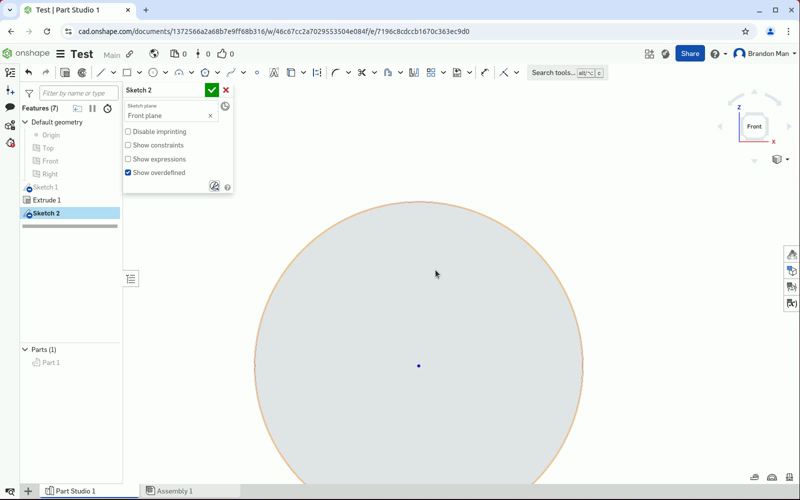
click(435, 269)
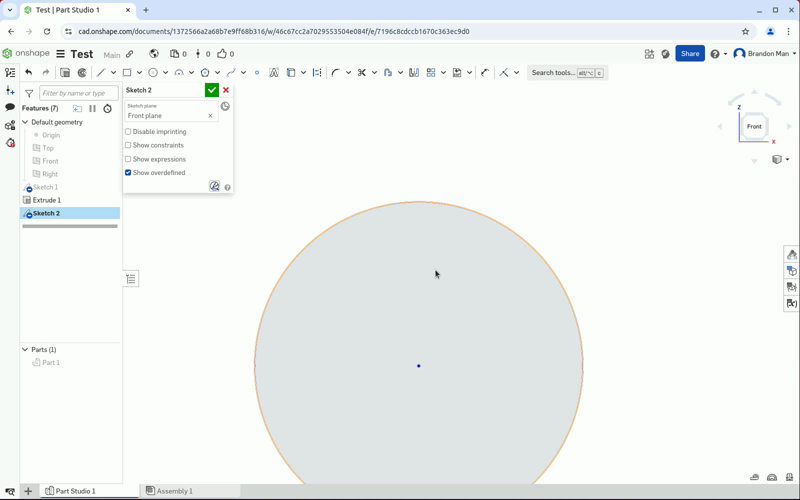
scroll(-6)
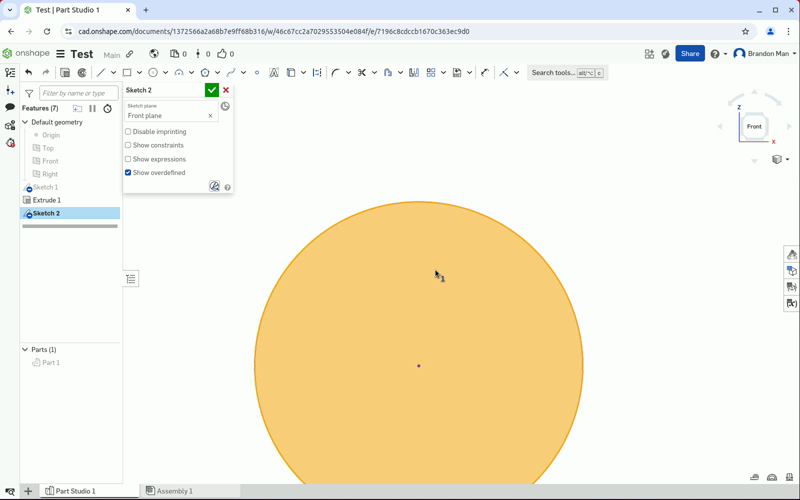
scroll(-6)
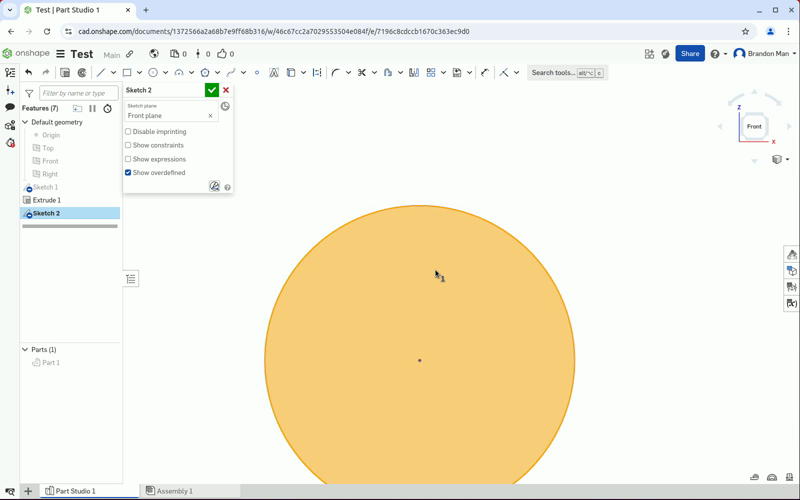
scroll(-6)
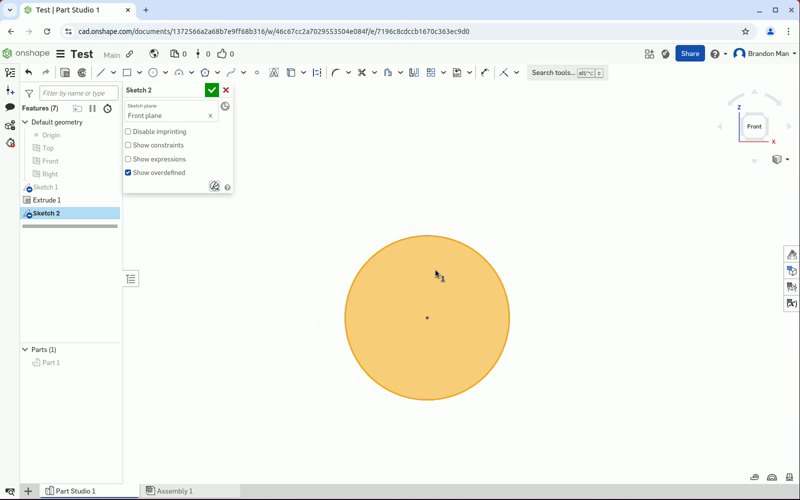
scroll(-6)
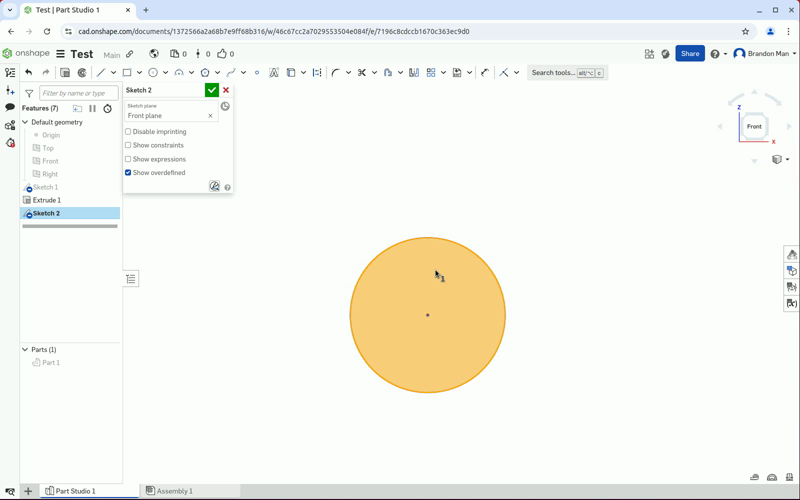
scroll(-6)
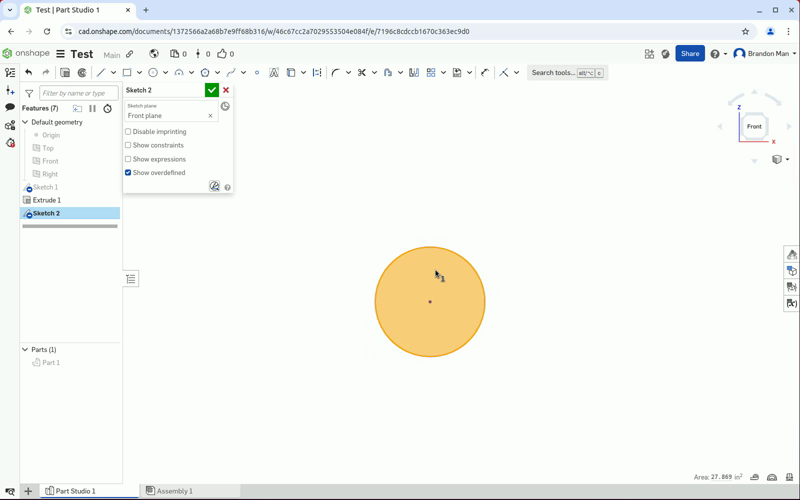
scroll(-6)
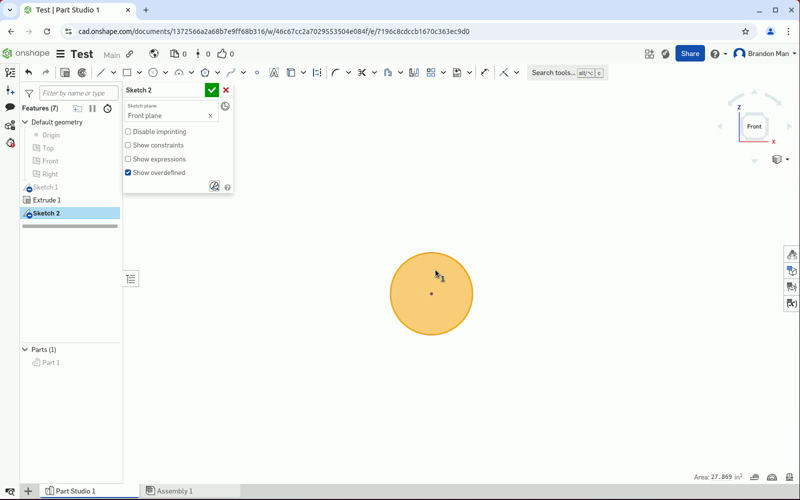
scroll(-6)
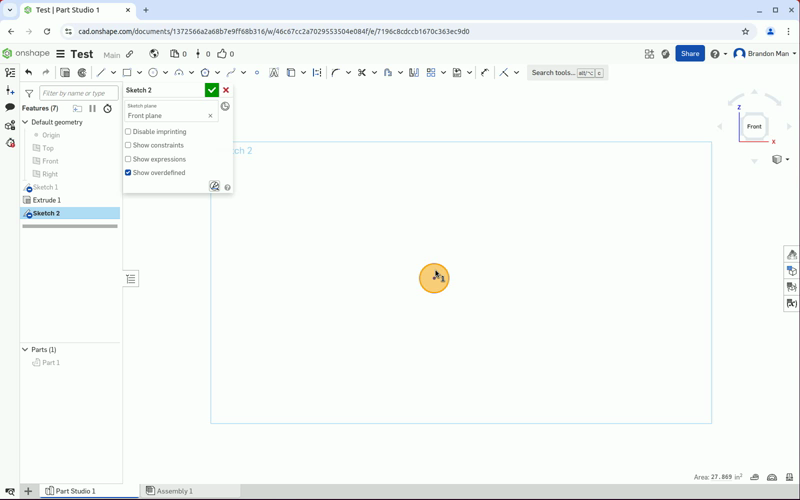
mouse_move(73, 352)
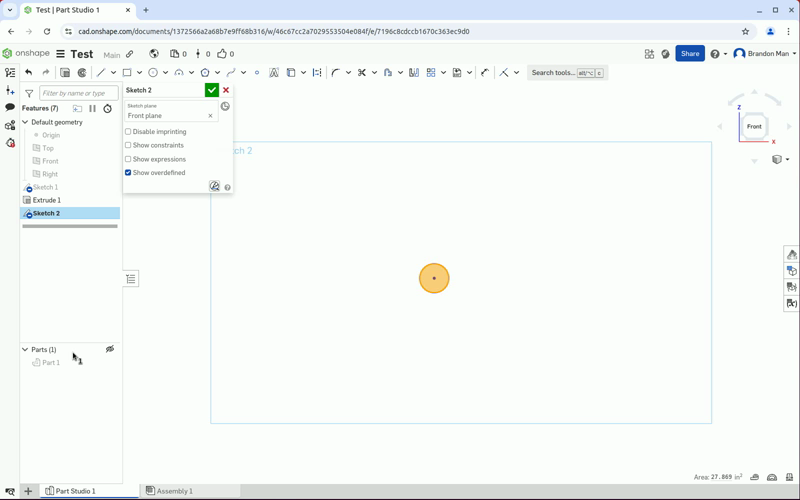
key(shift+y)
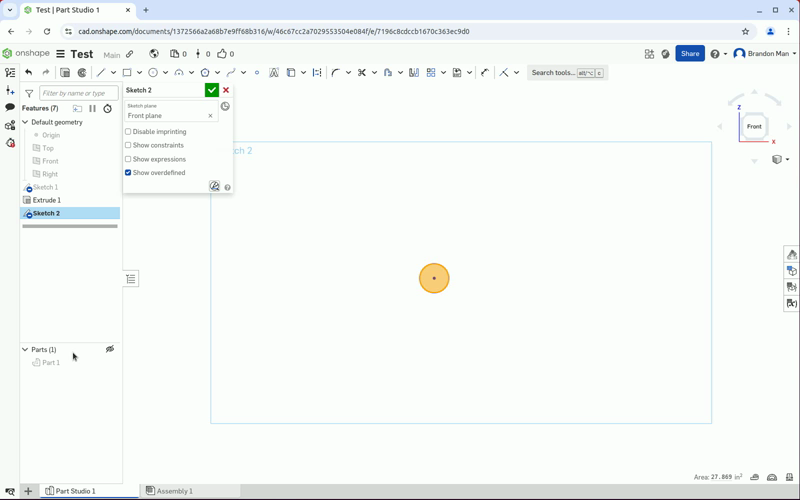
key(shift+e)
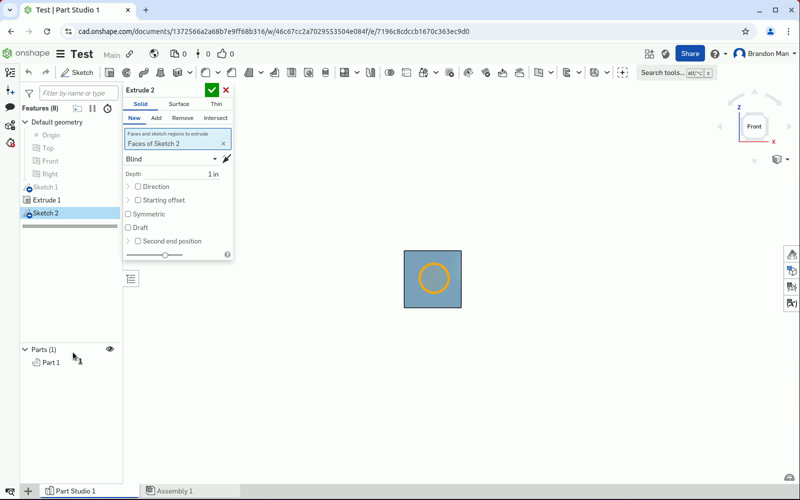
mouse_move(143, 106)
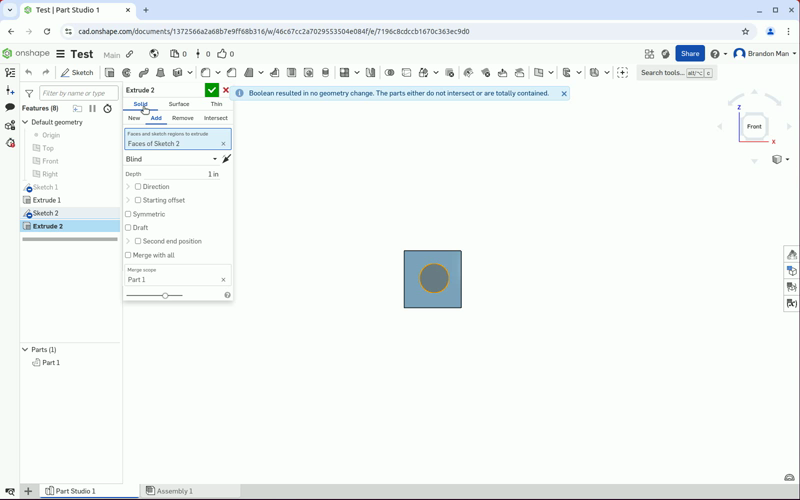
click(143, 106)
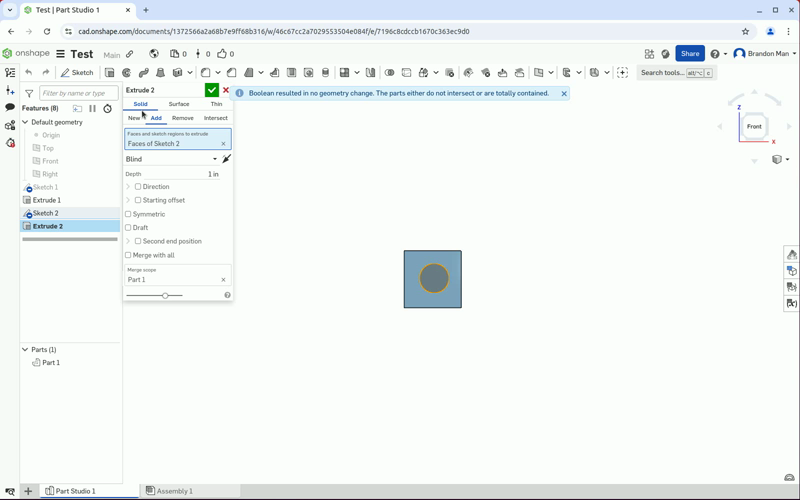
mouse_move(137, 120)
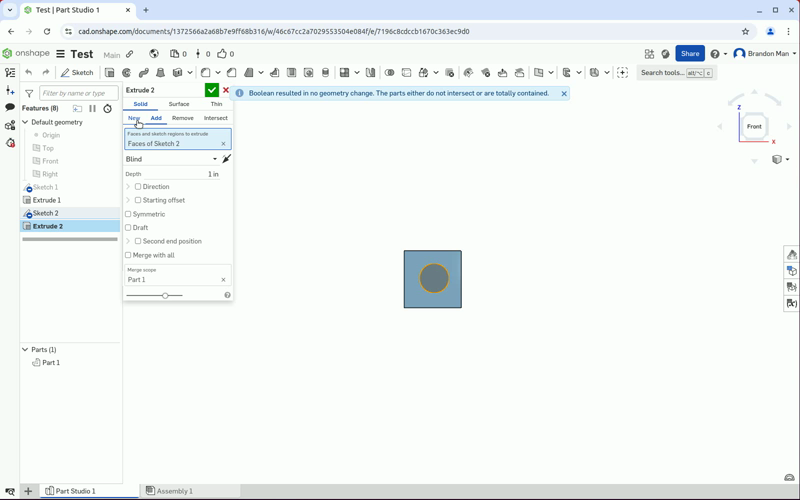
click(137, 120)
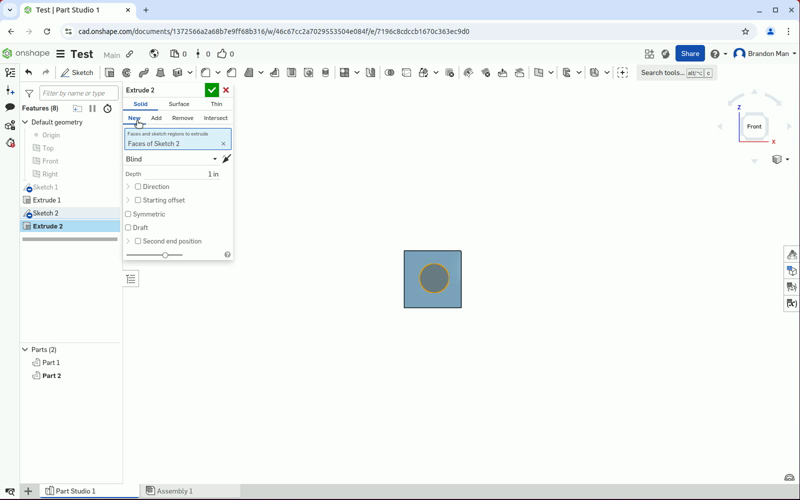
key(tab, 4)
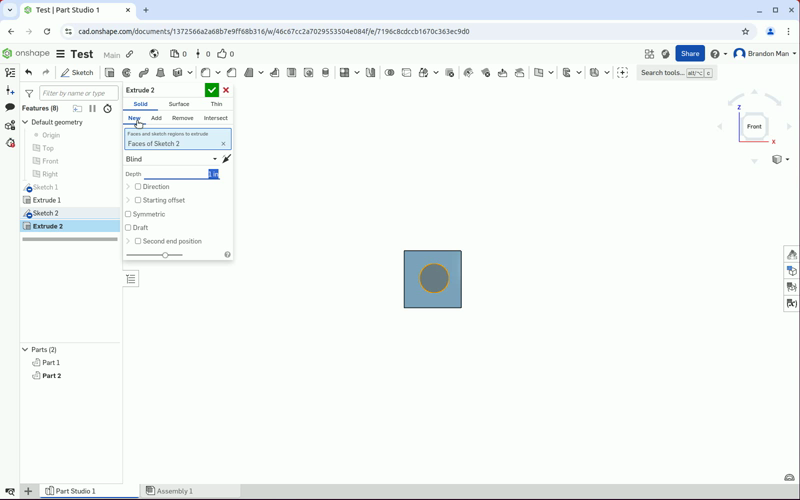
text(-0.241)
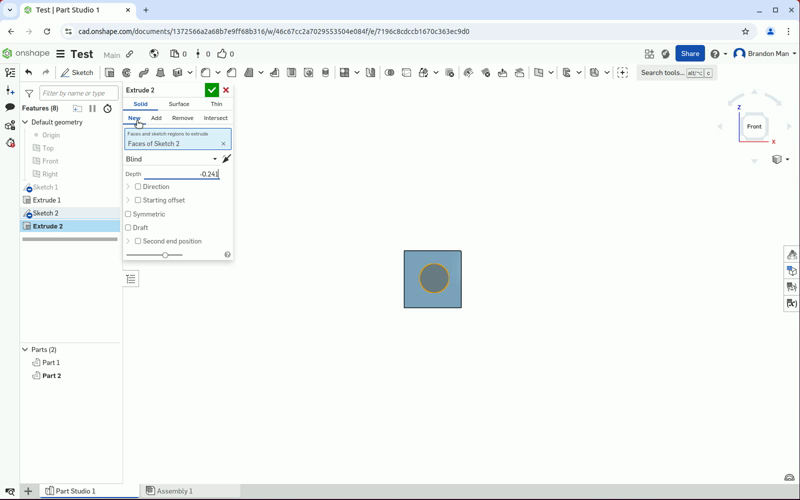
key(enter)
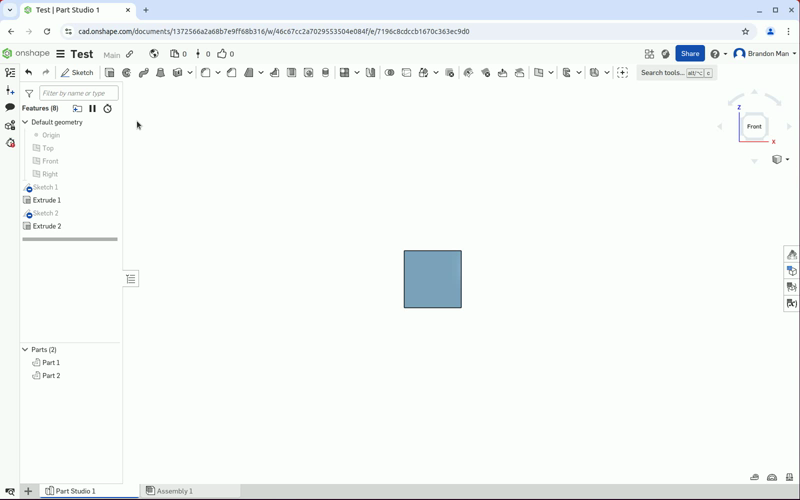
key(shift+h)
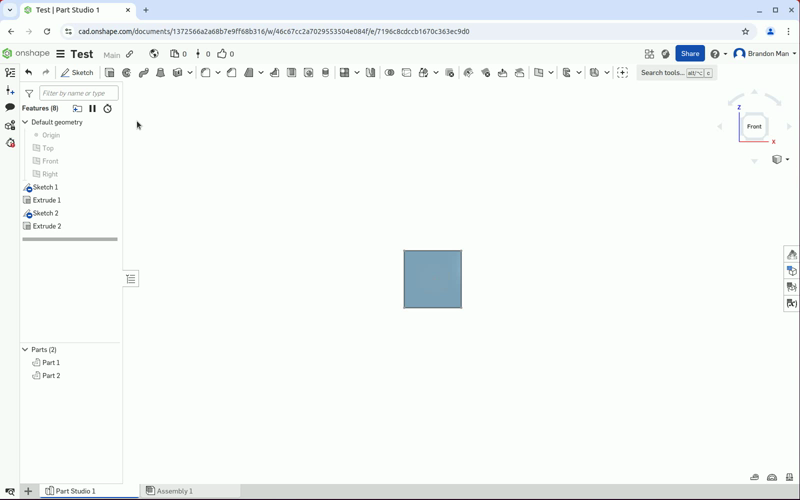
key(shift+h)
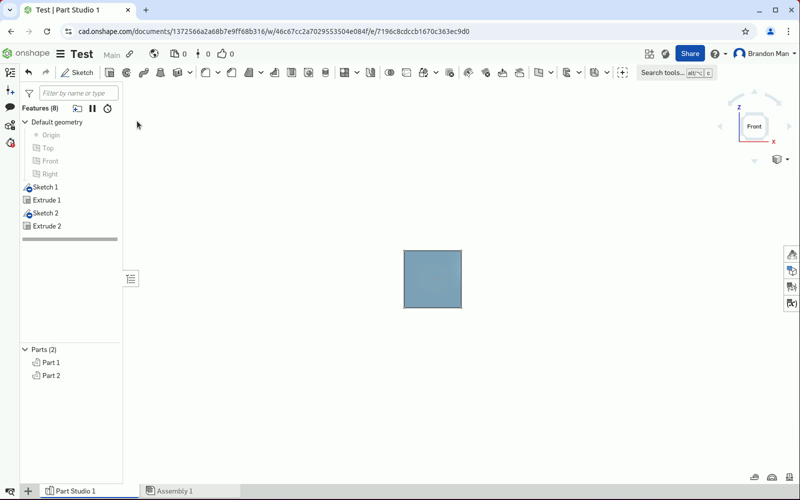
key(shift+7)
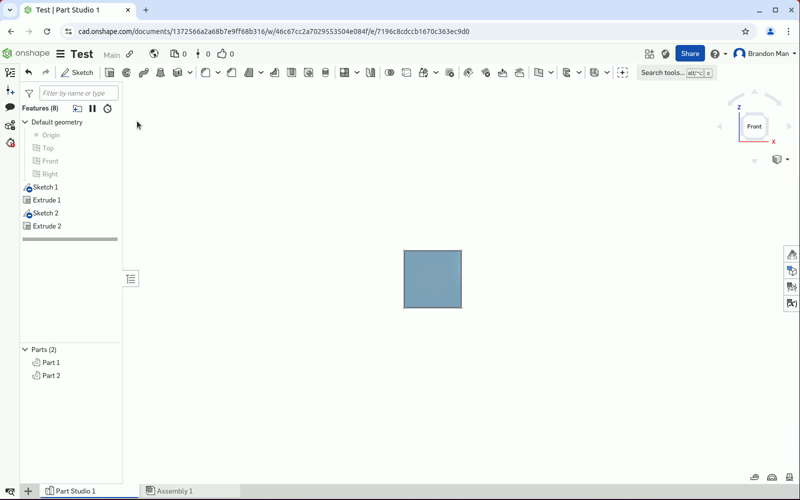
key(left, 2)
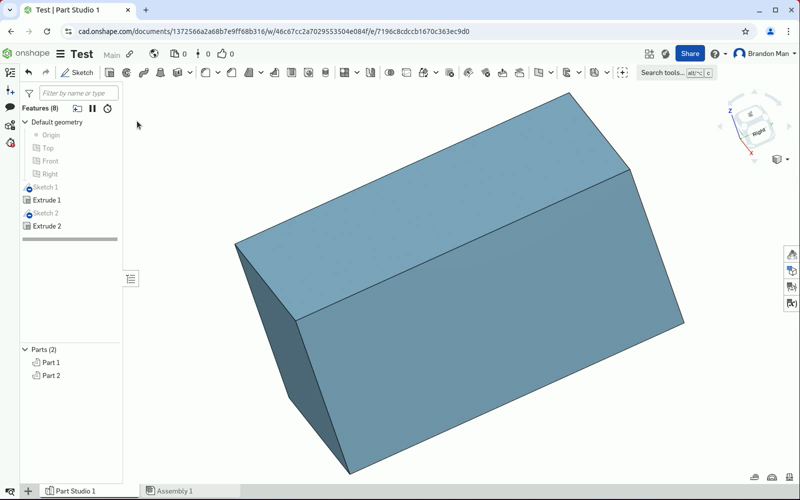
key(down, 2)
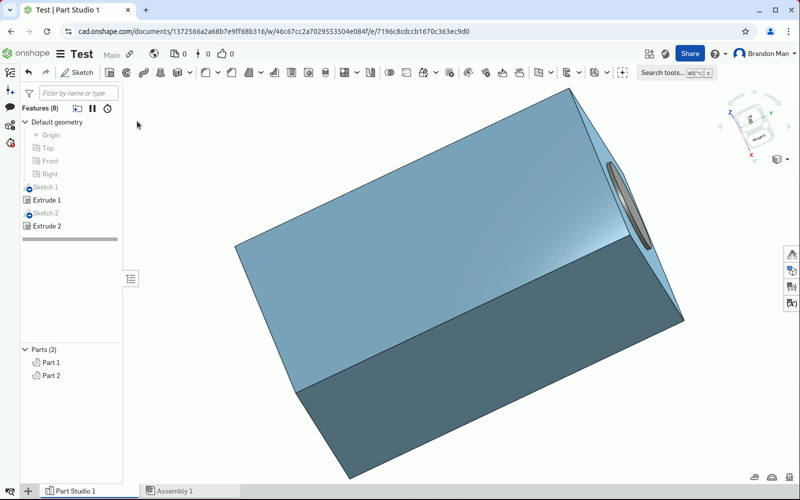
key(up, 2)
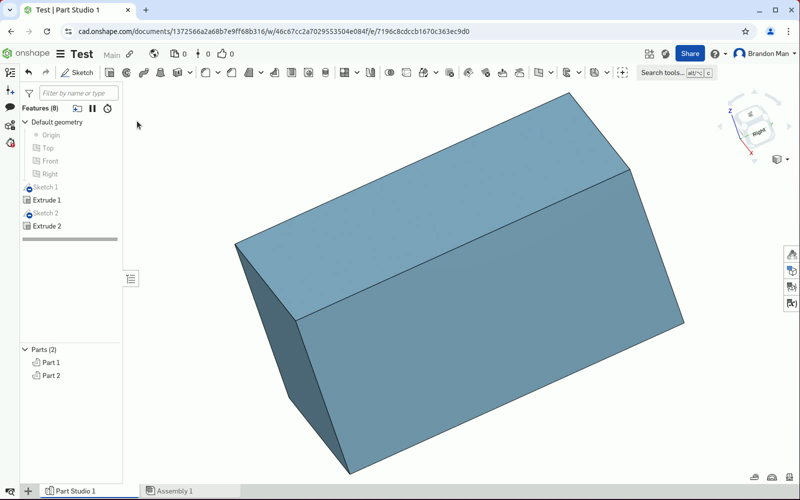
key(right, 2)
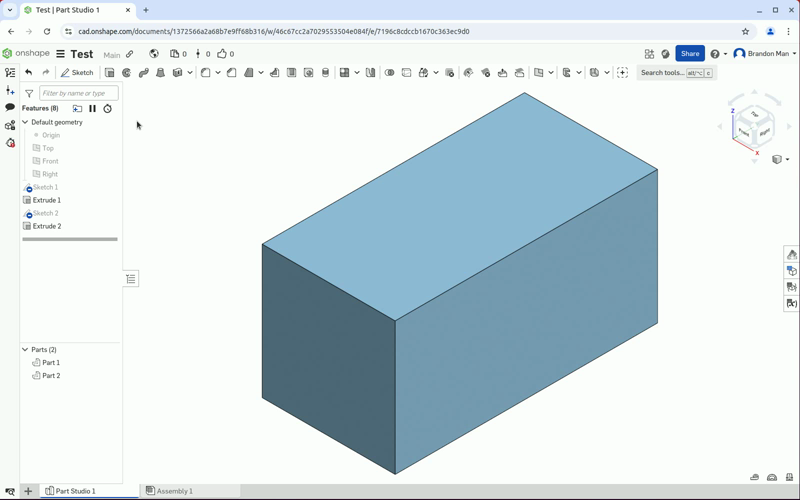
mouse_move(73, 189)
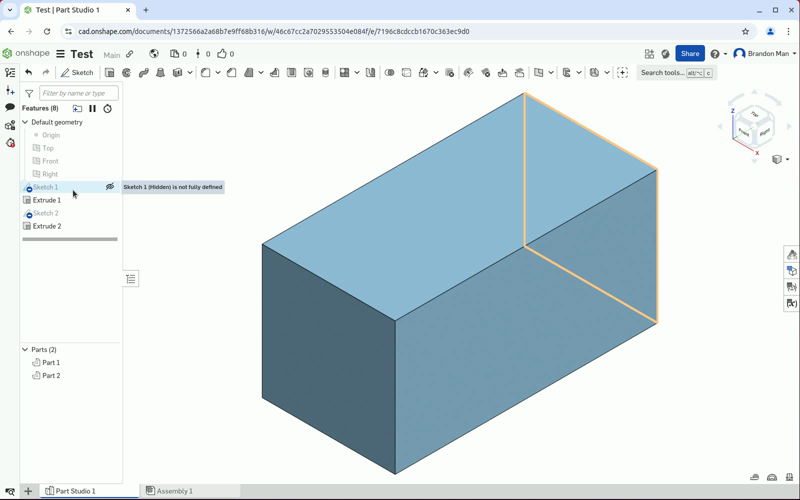
click(73, 189)